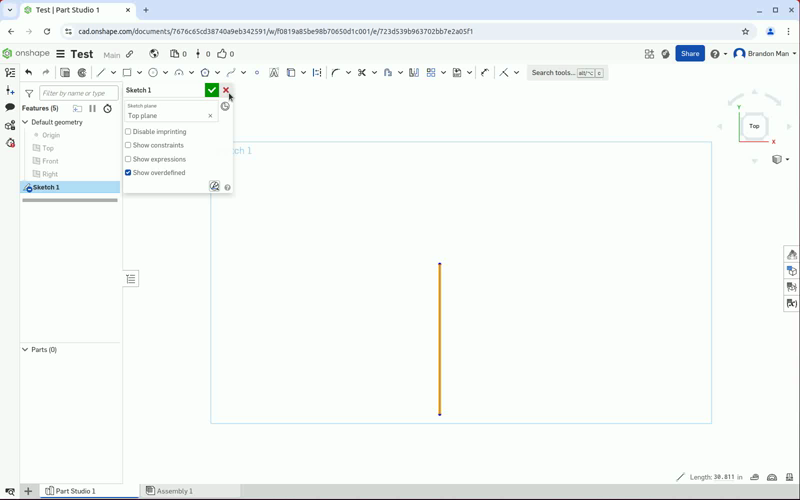
key(shift+h)
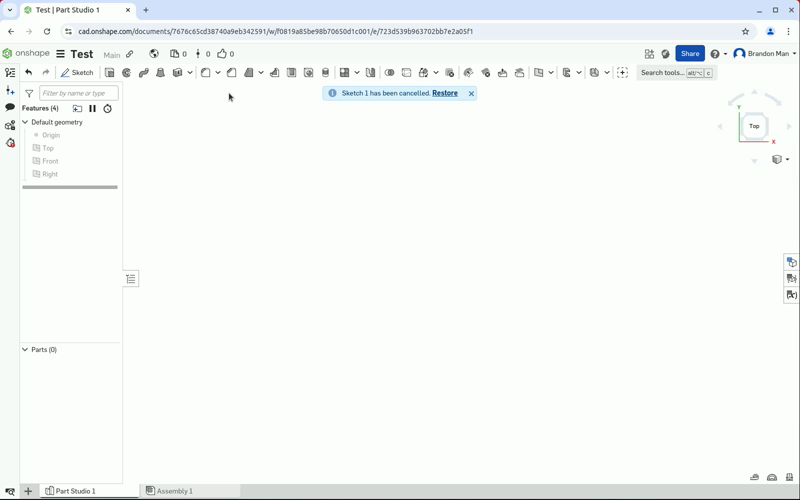
mouse_move(73, 352)
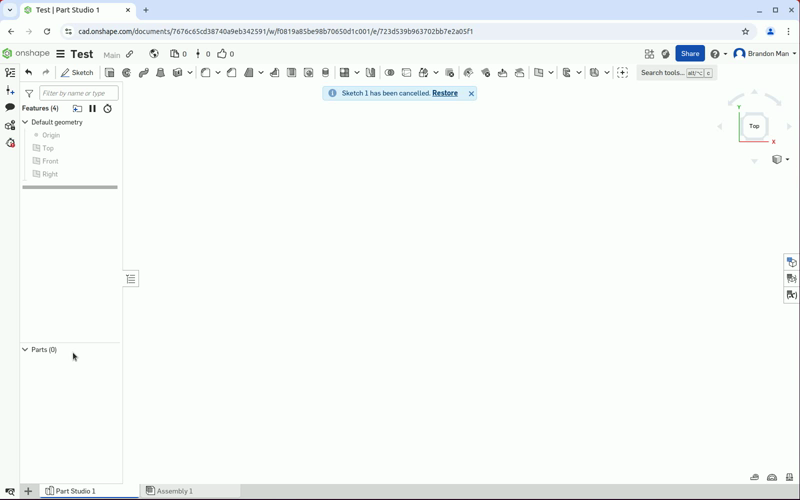
key(y)
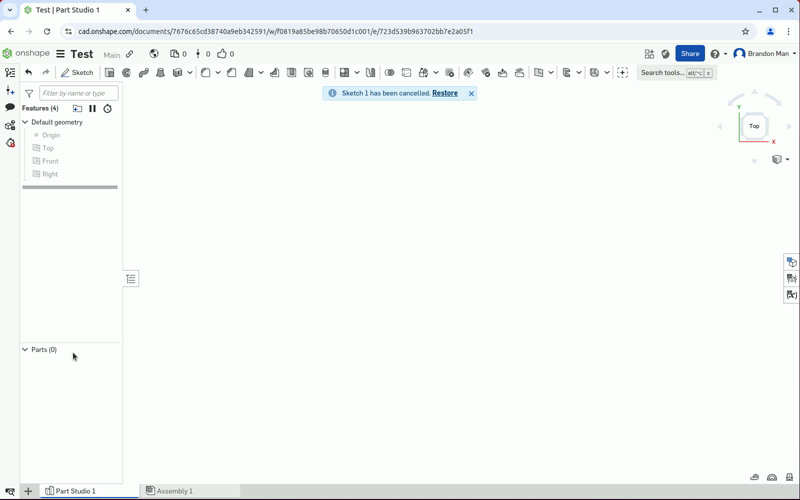
key(shift+p)
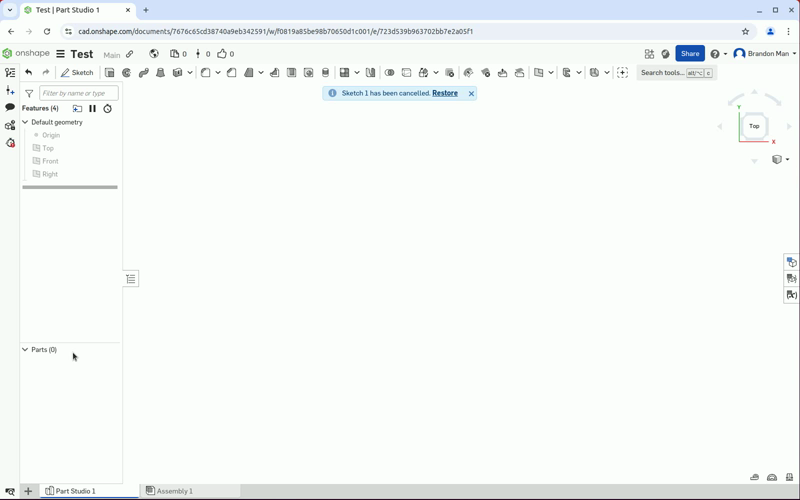
key(space)
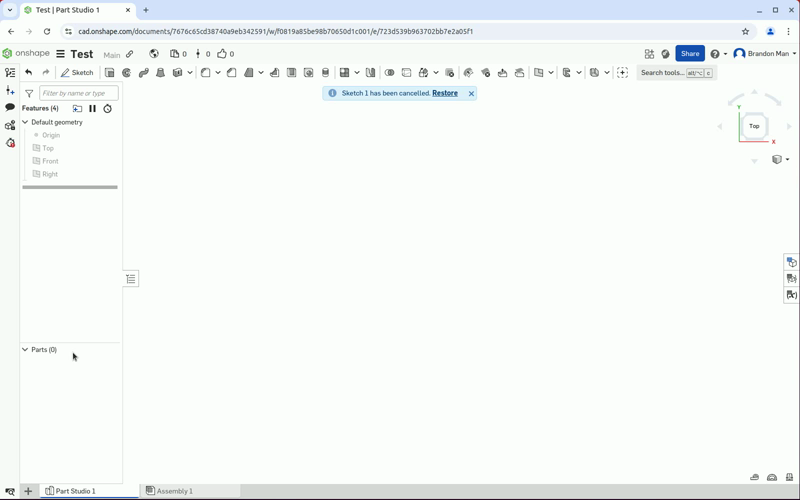
key_down(shift)
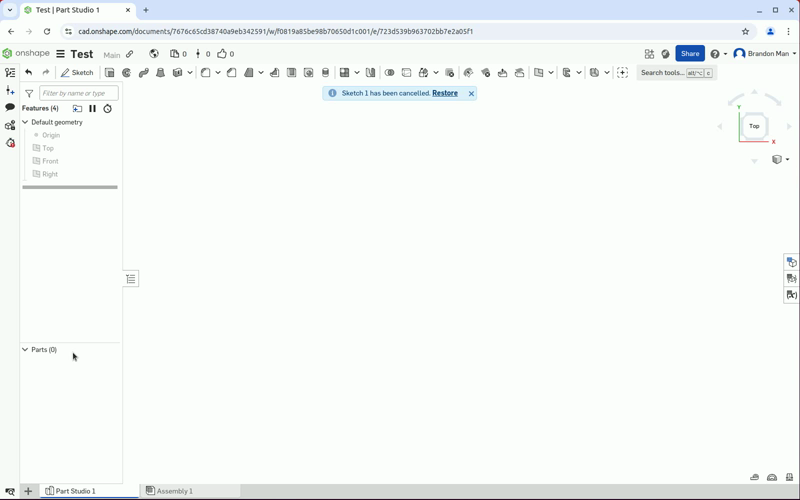
key(up)
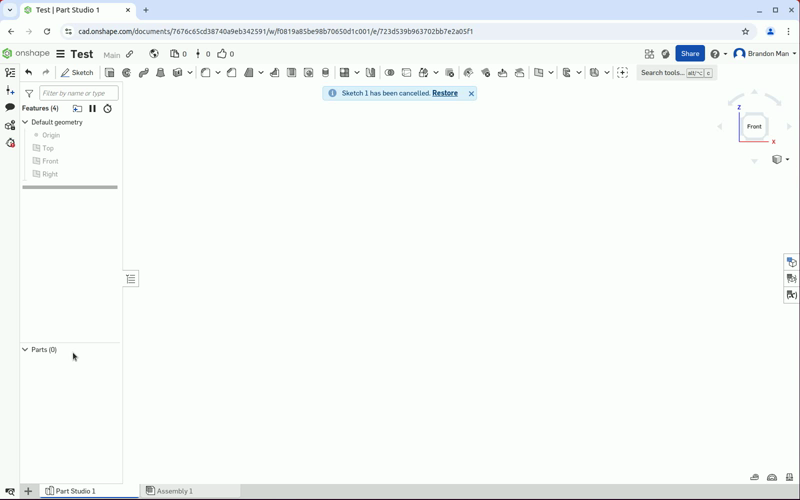
key_up(shift)
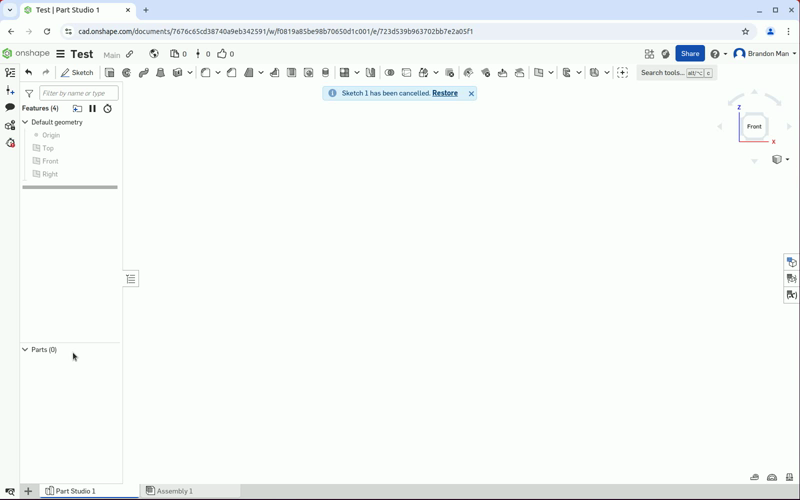
mouse_move(73, 352)
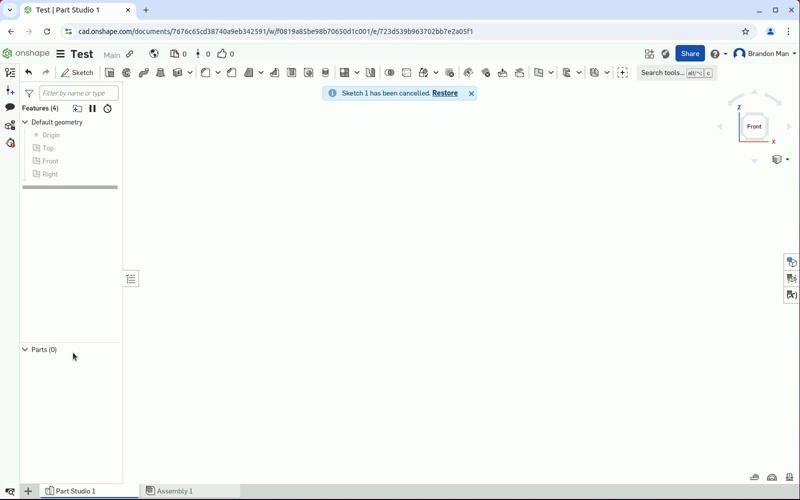
key(shift+y)
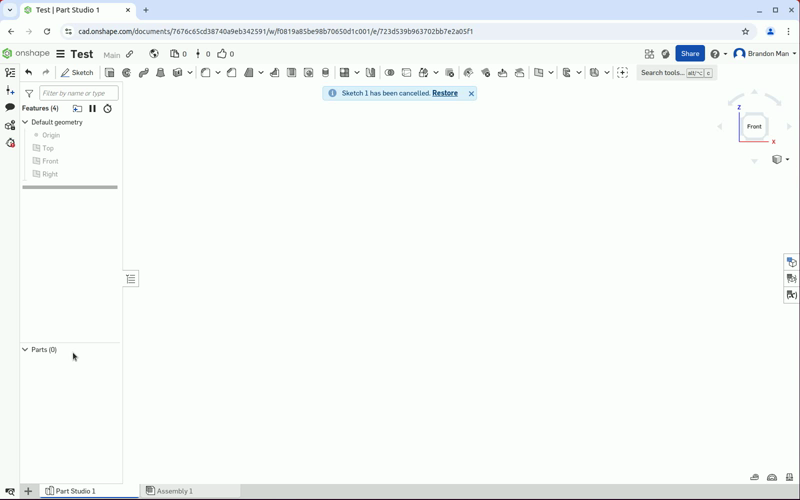
key(shift+s)
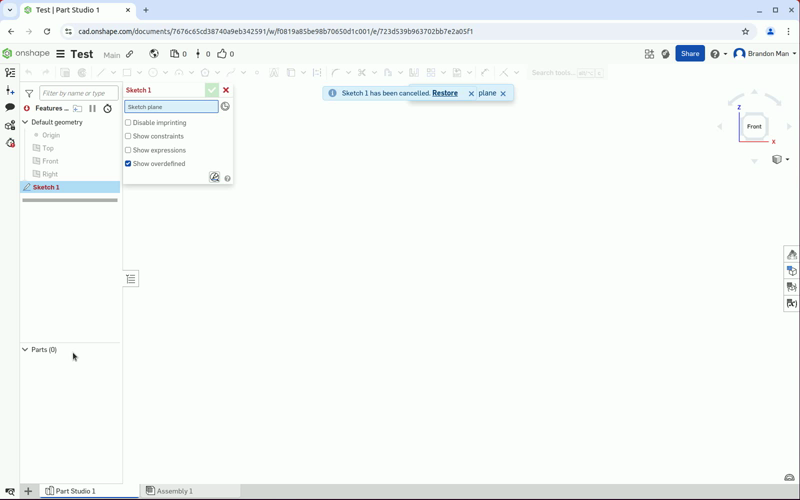
mouse_move(73, 163)
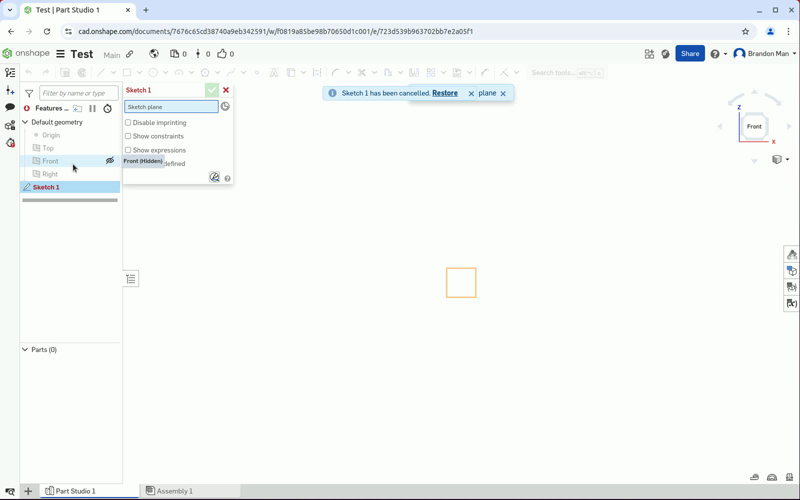
click(73, 163)
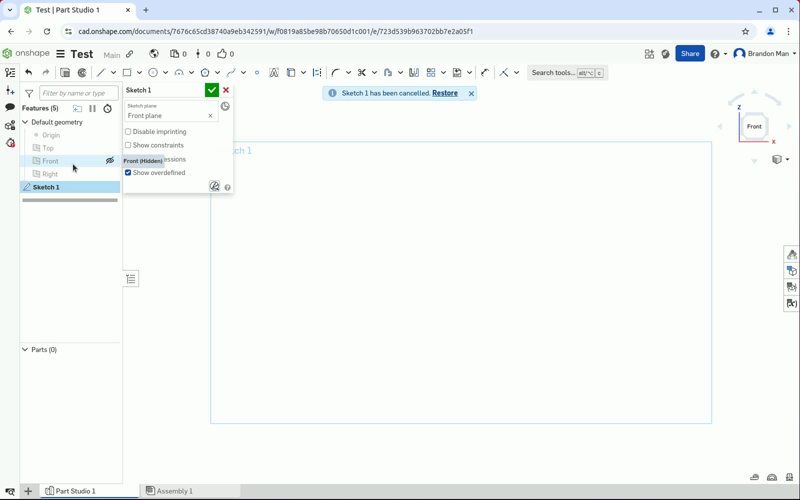
mouse_move(73, 352)
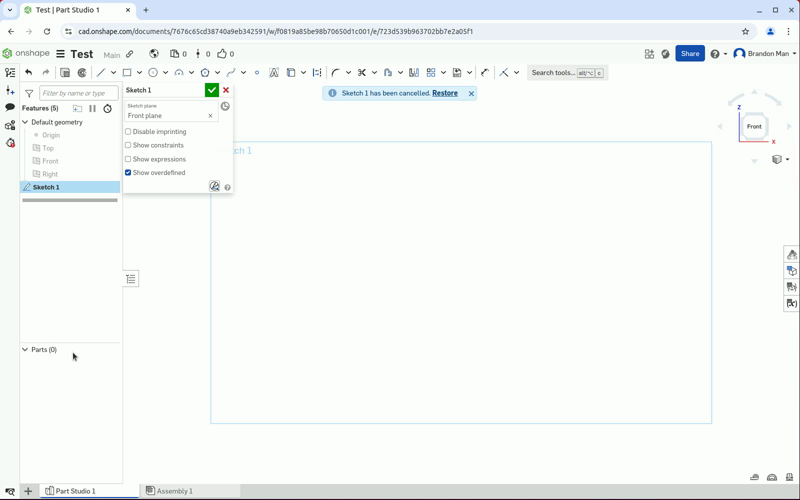
key(y)
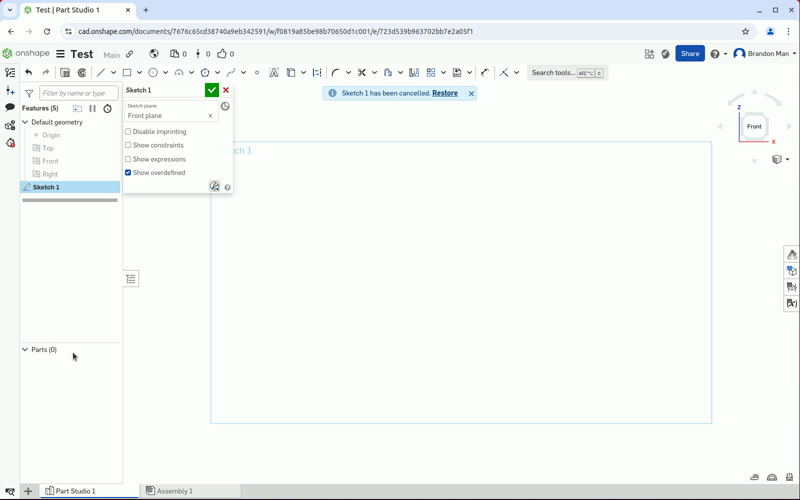
key(l)
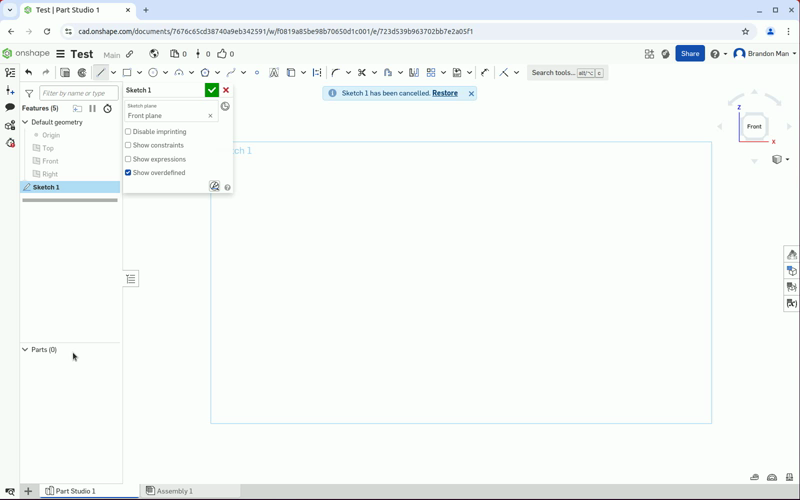
key_down(shift)
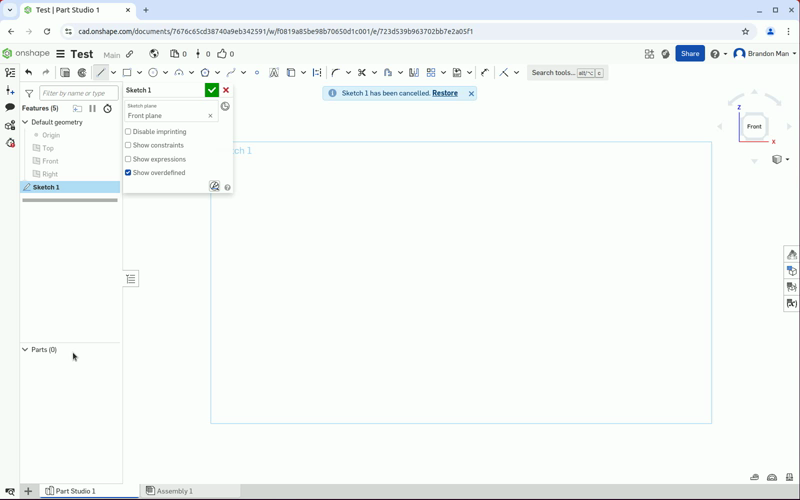
mouse_move(361, 190)
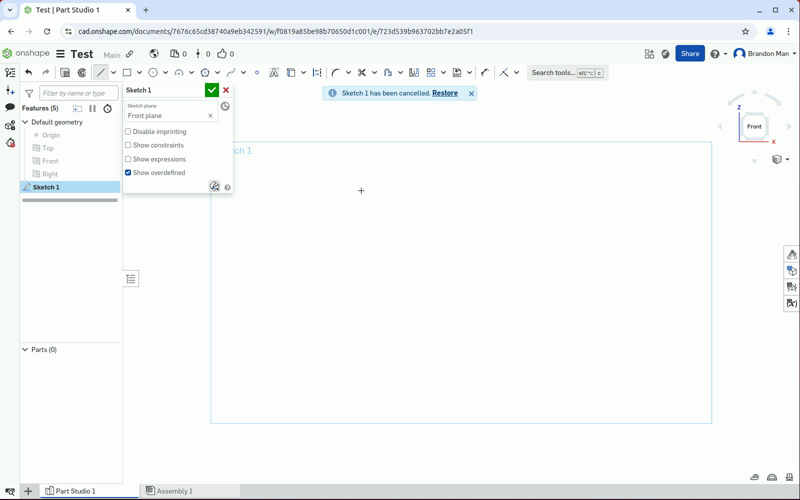
click(361, 190)
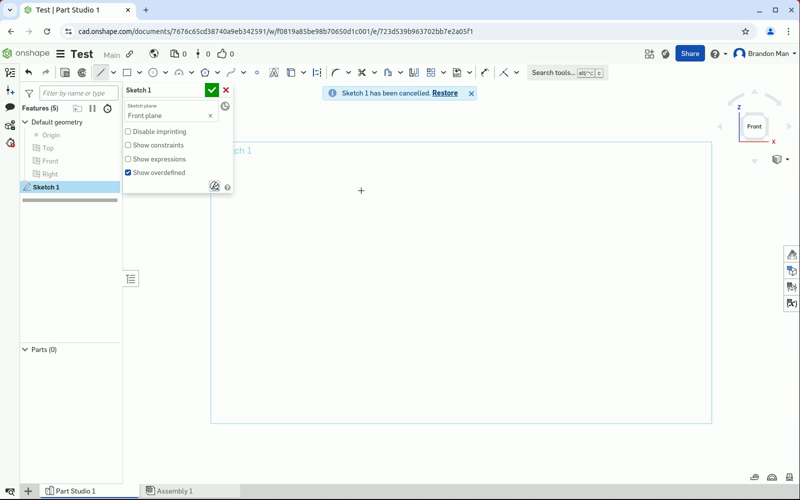
key_up(shift)
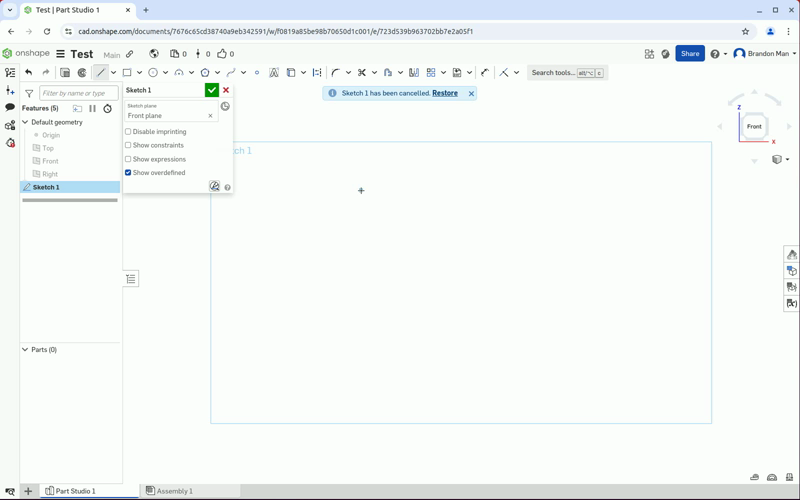
key_down(shift)
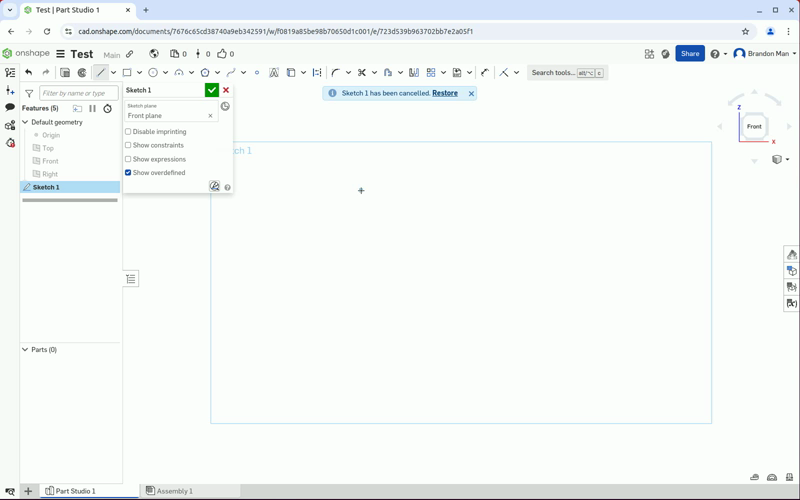
mouse_move(391, 190)
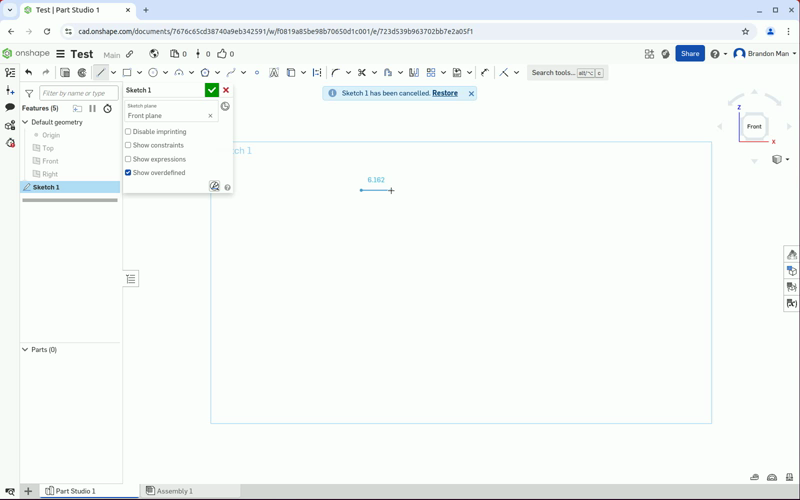
mouse_move(401, 190)
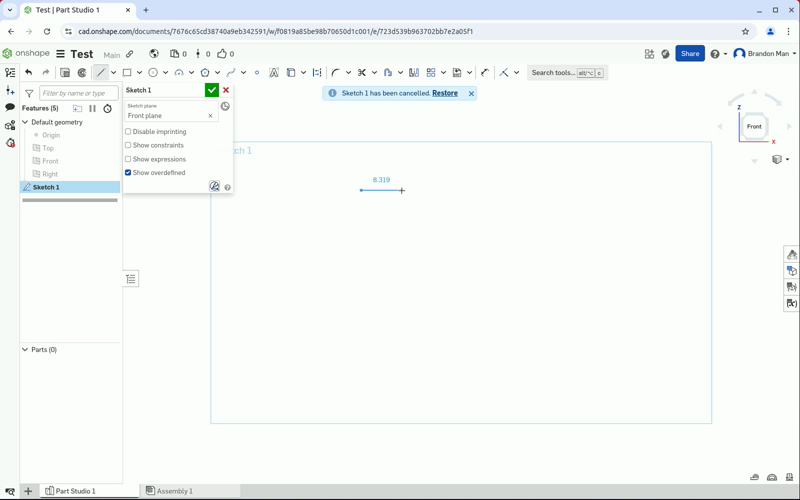
click(401, 190)
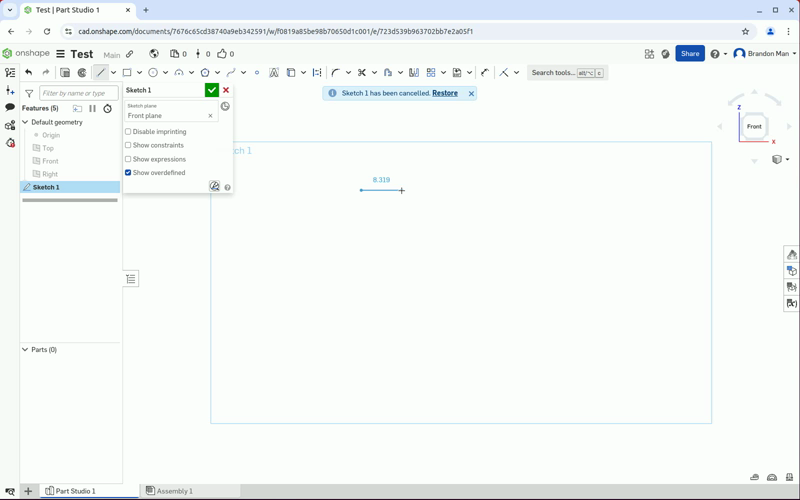
key_up(shift)
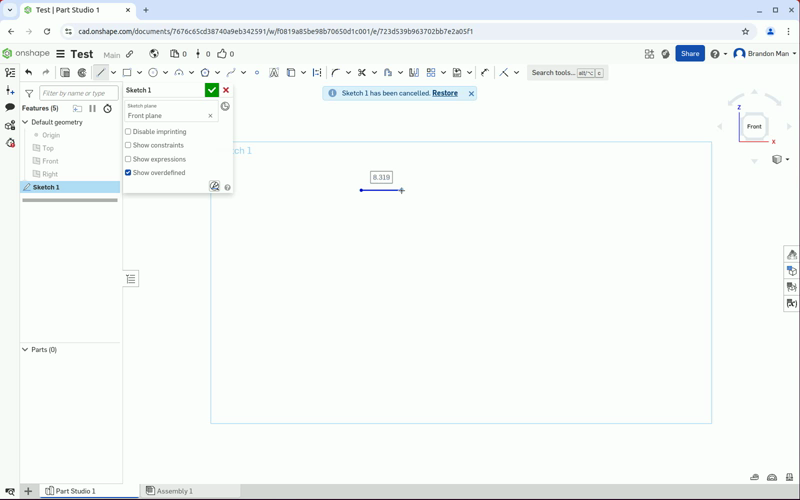
key_down(shift)
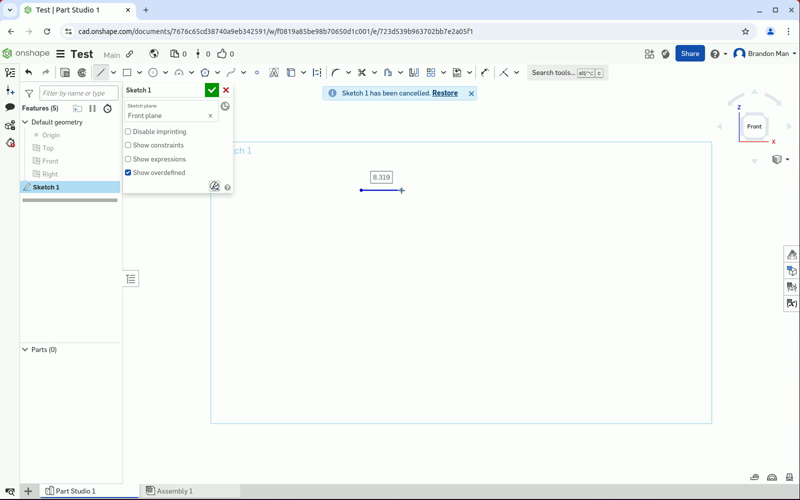
mouse_move(431, 190)
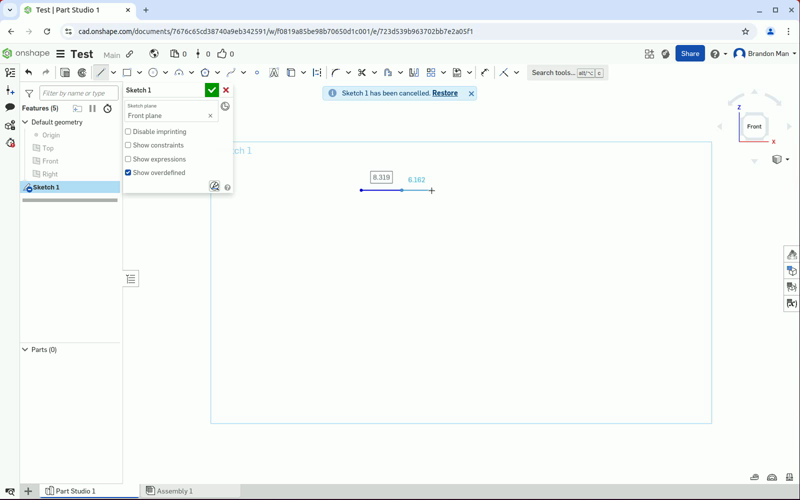
mouse_move(401, 169)
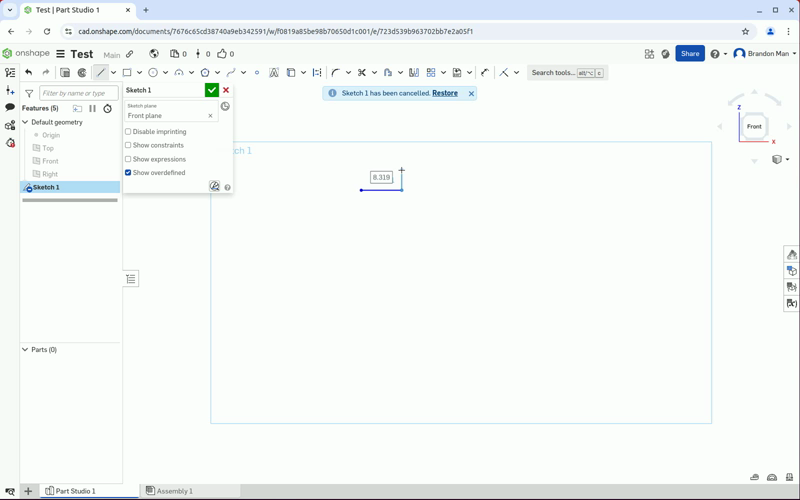
click(401, 169)
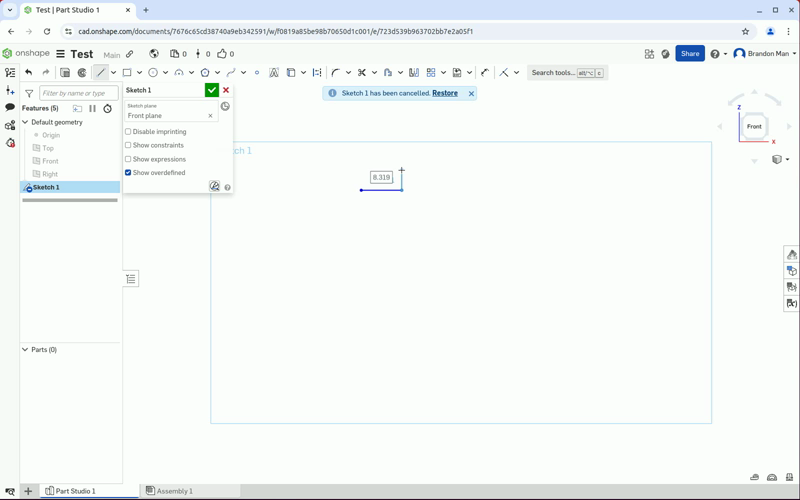
key_up(shift)
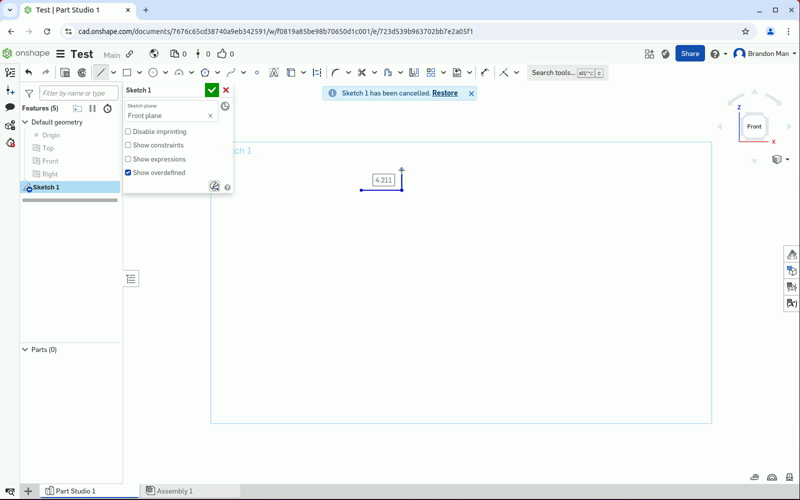
key_down(shift)
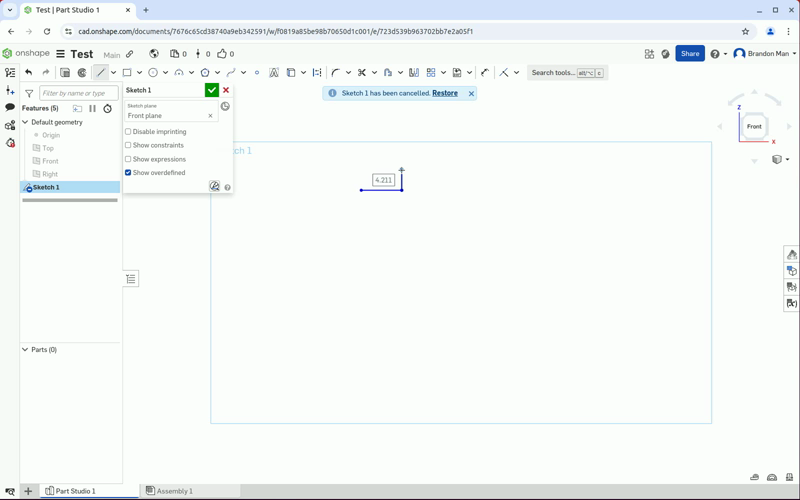
mouse_move(431, 169)
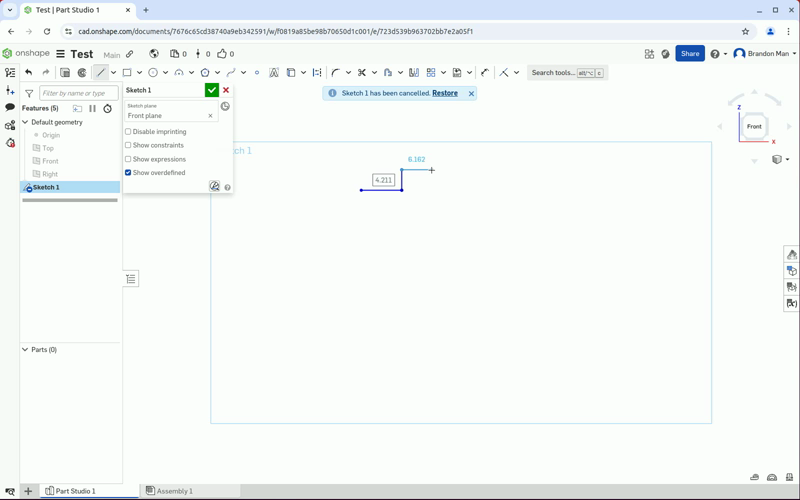
mouse_move(361, 169)
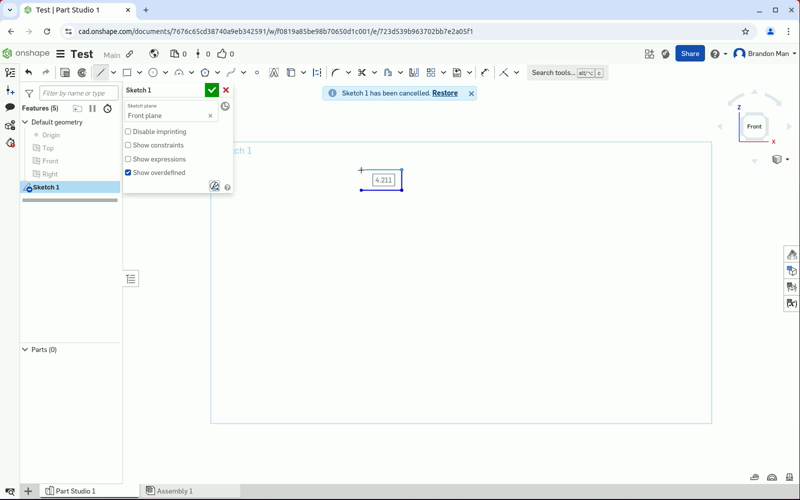
click(361, 169)
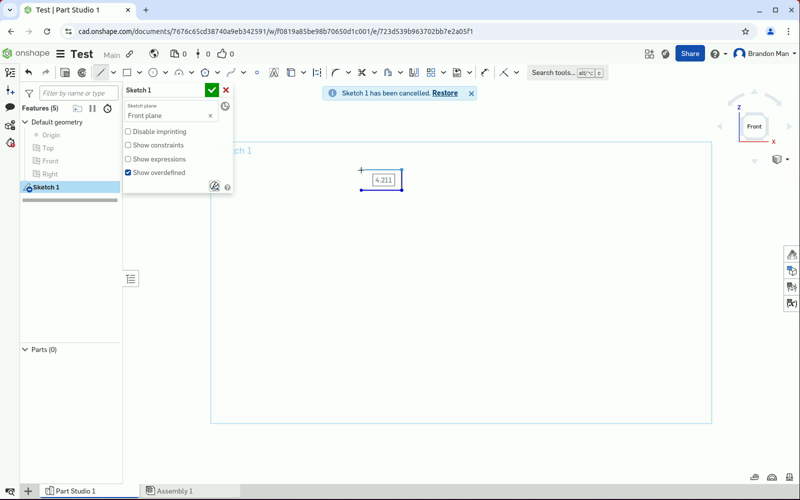
key_up(shift)
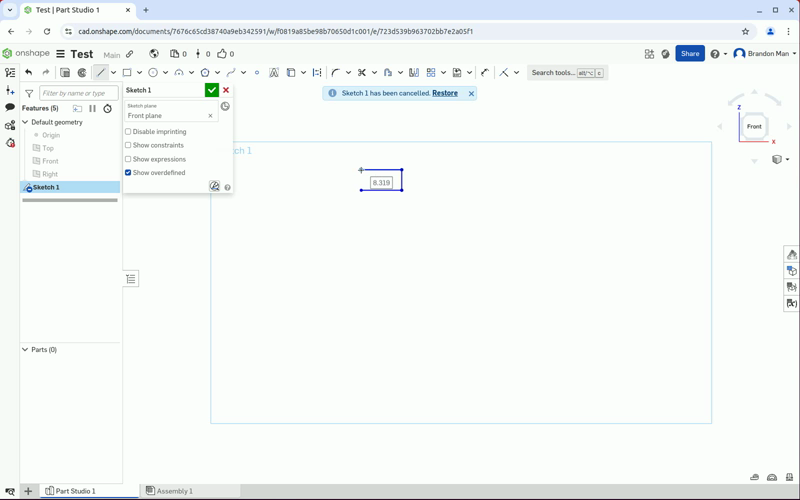
mouse_move(391, 169)
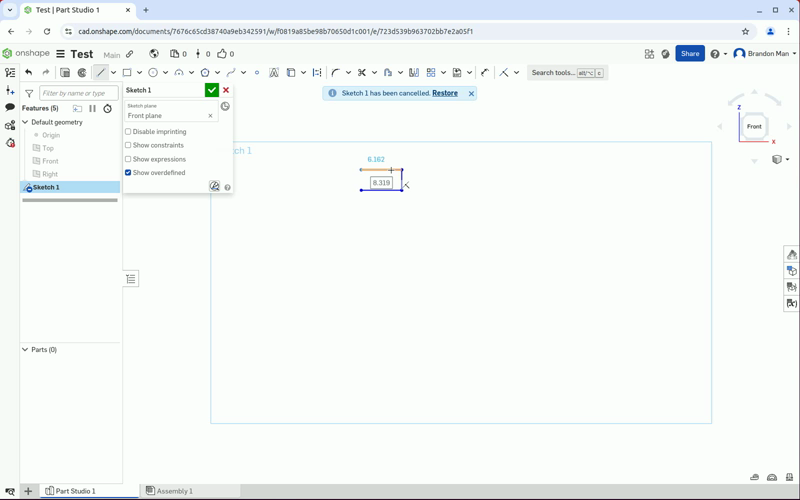
key_down(shift)
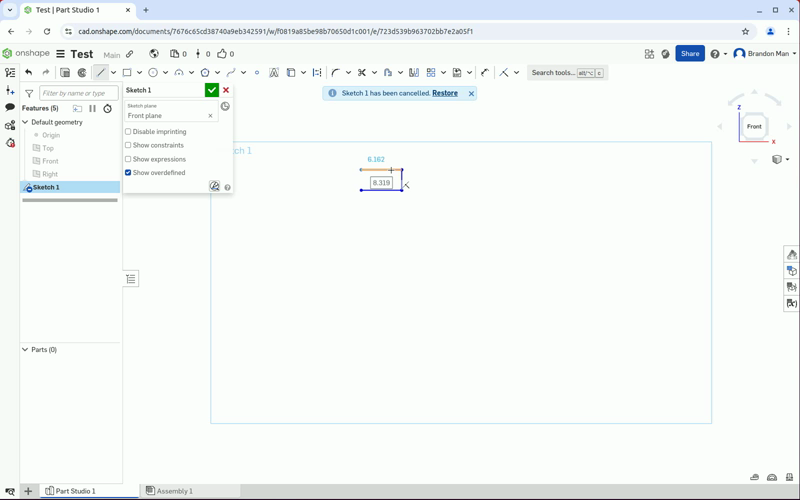
mouse_move(361, 190)
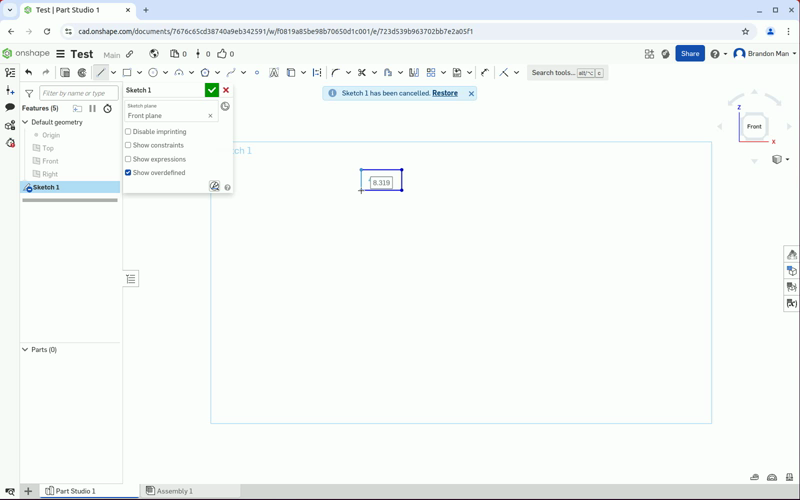
key_up(shift)
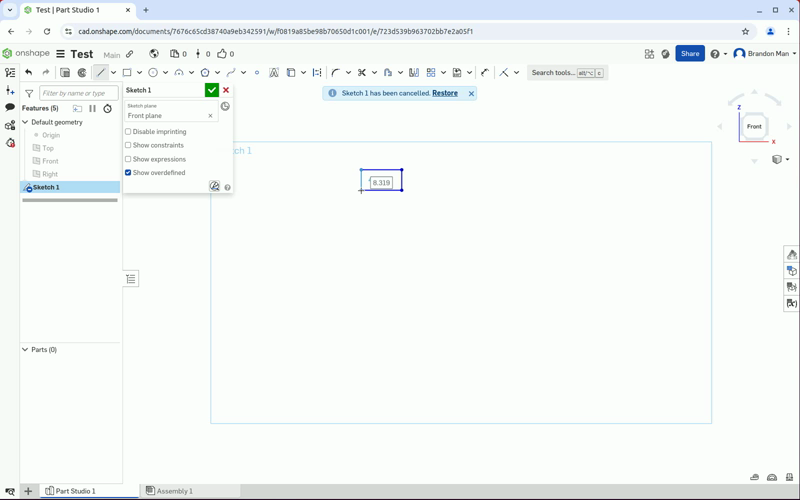
click(361, 190)
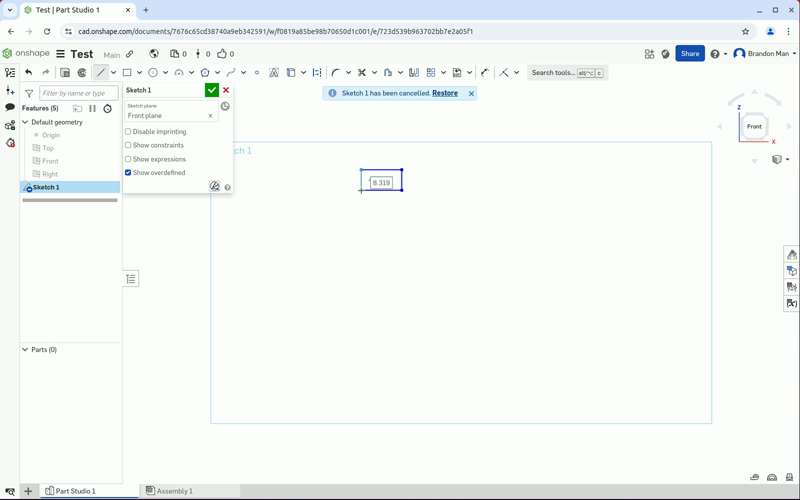
key(esc)
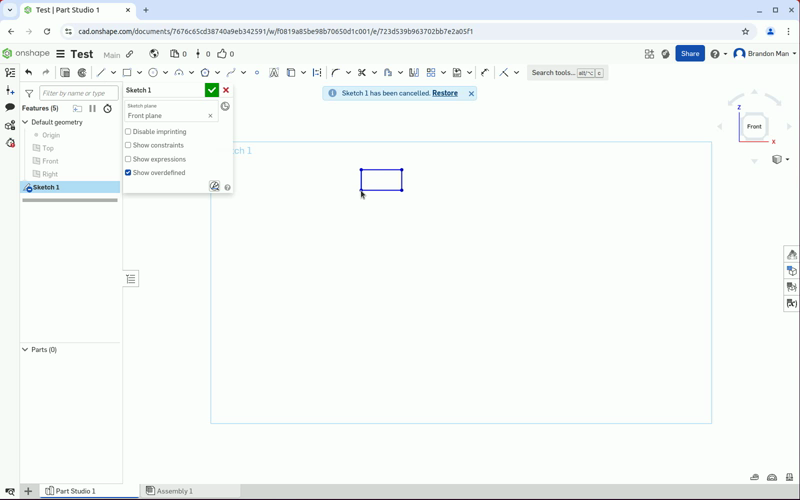
mouse_move(370, 185)
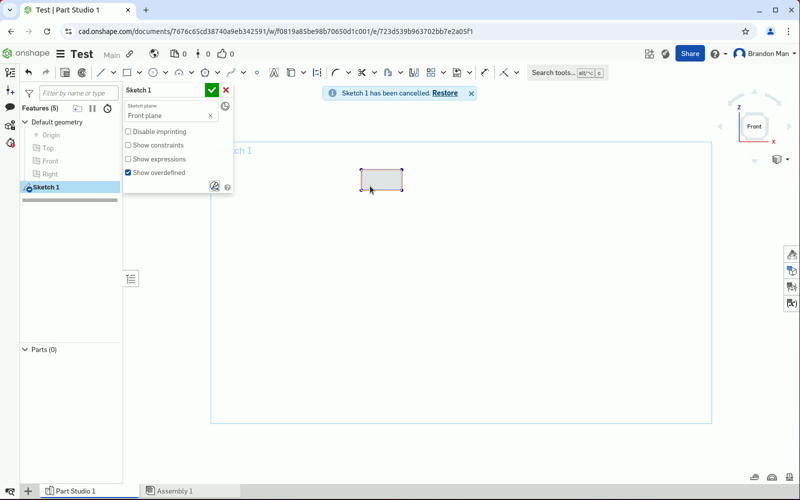
scroll(6)
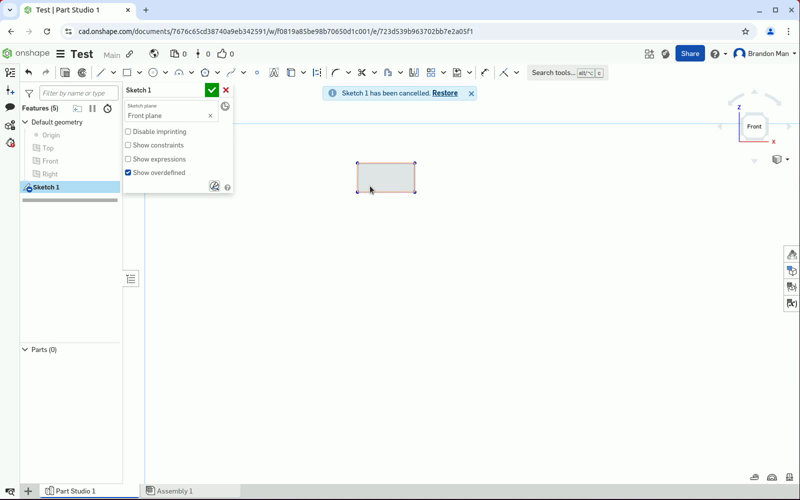
scroll(6)
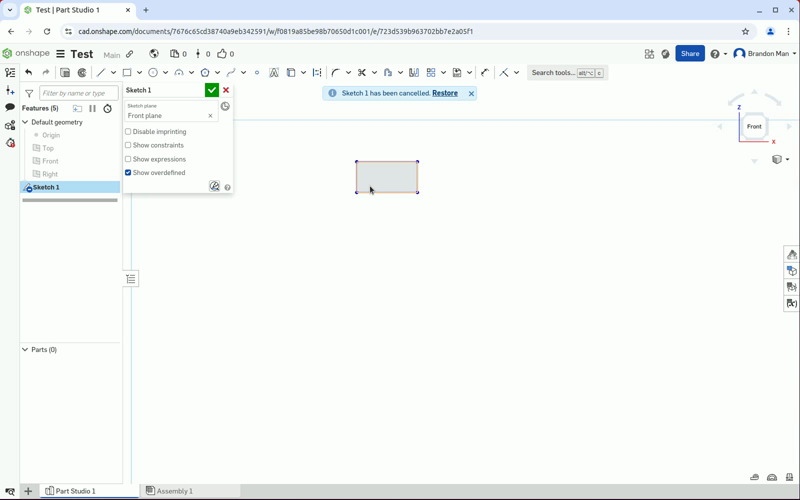
scroll(6)
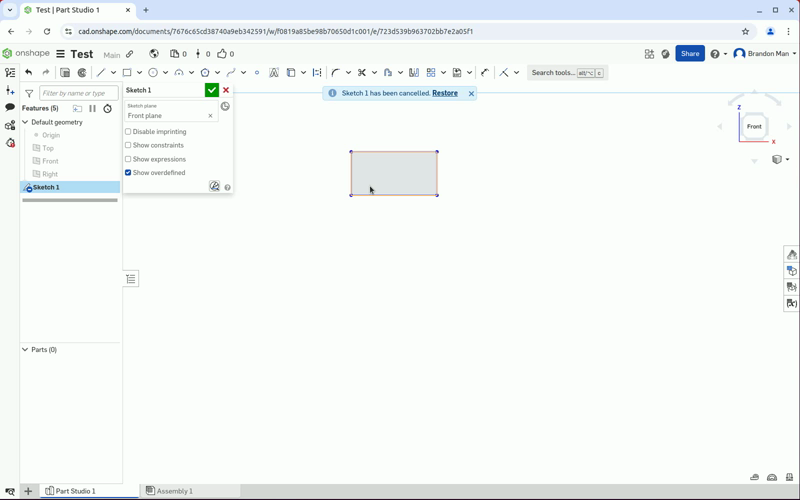
scroll(6)
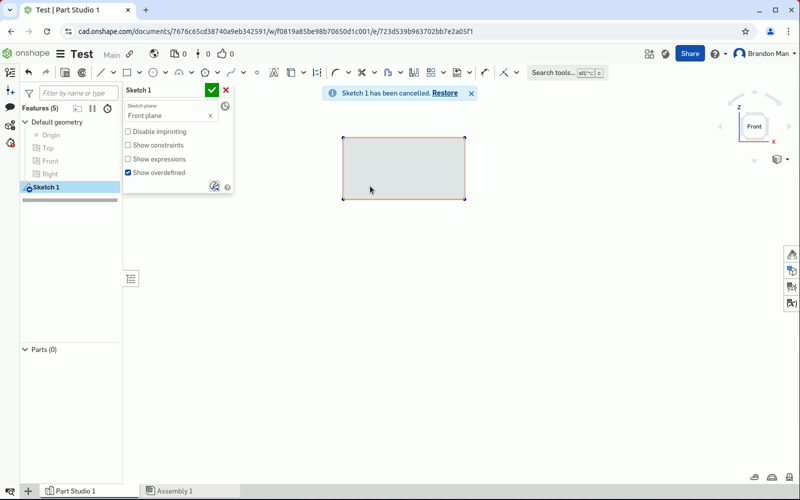
scroll(6)
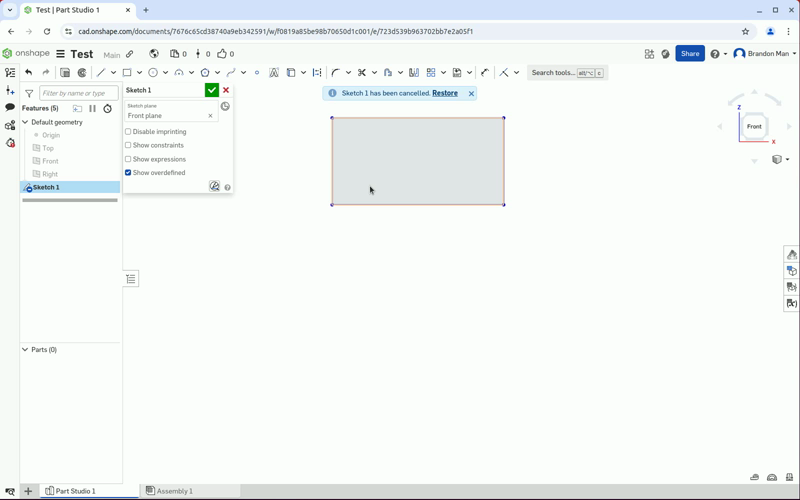
scroll(6)
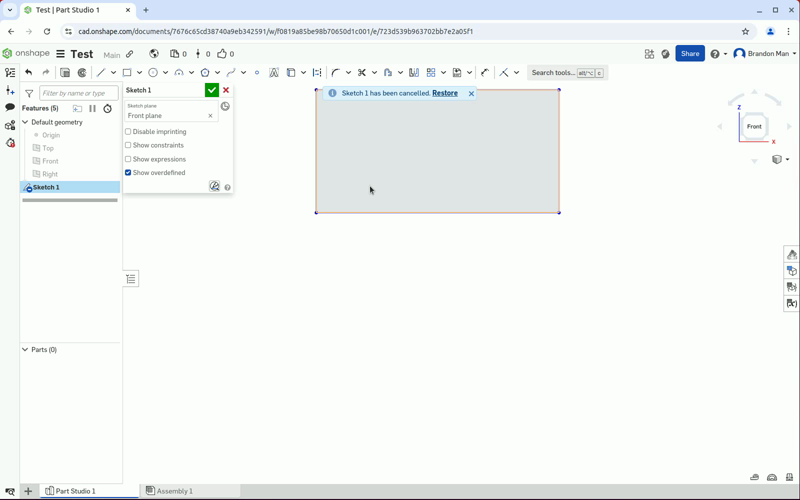
scroll(6)
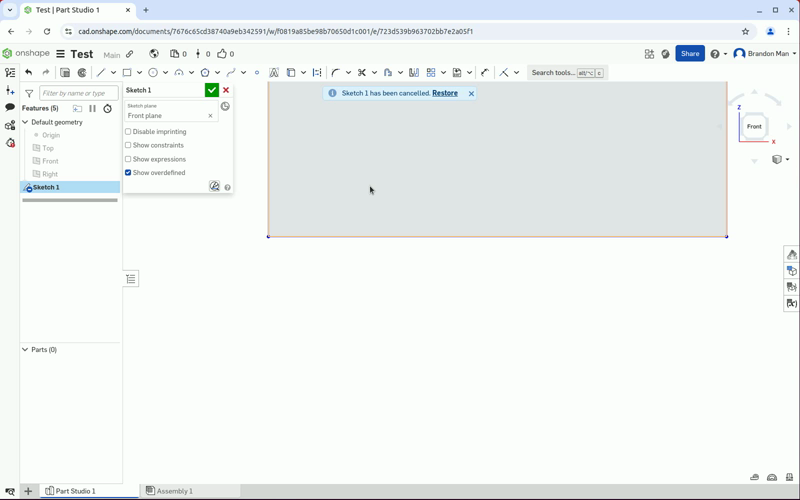
click(370, 185)
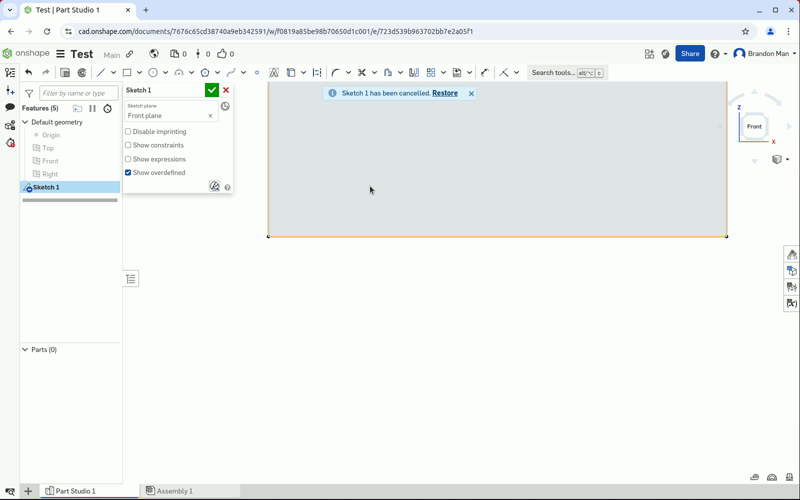
scroll(-6)
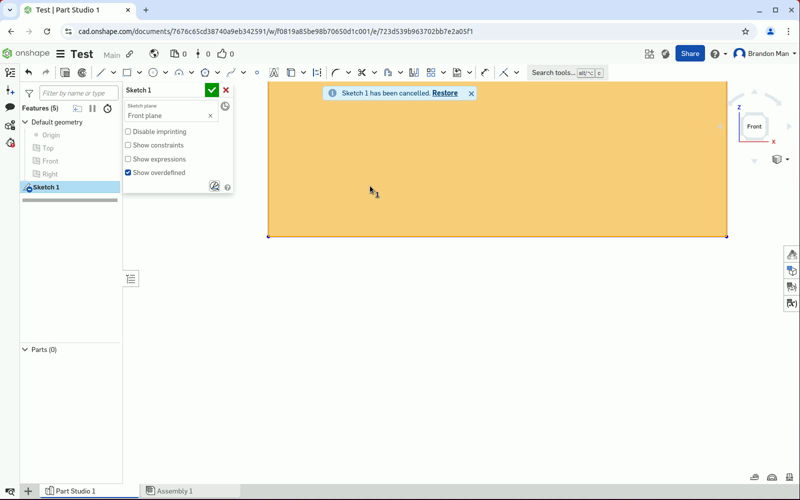
scroll(-6)
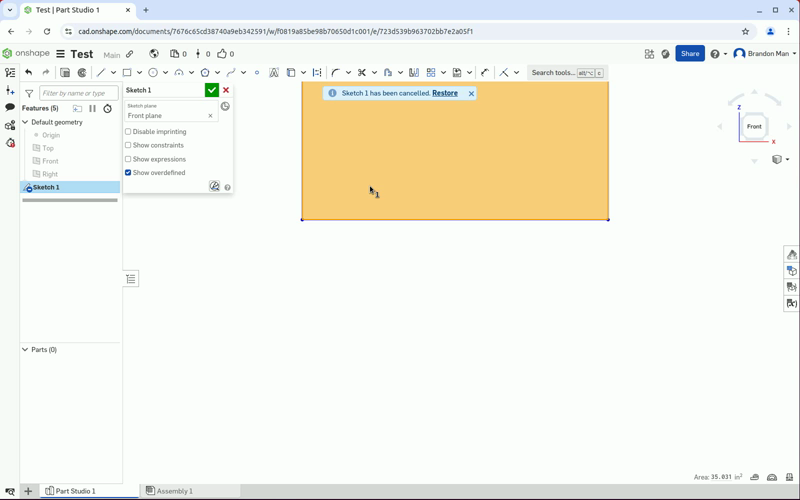
scroll(-6)
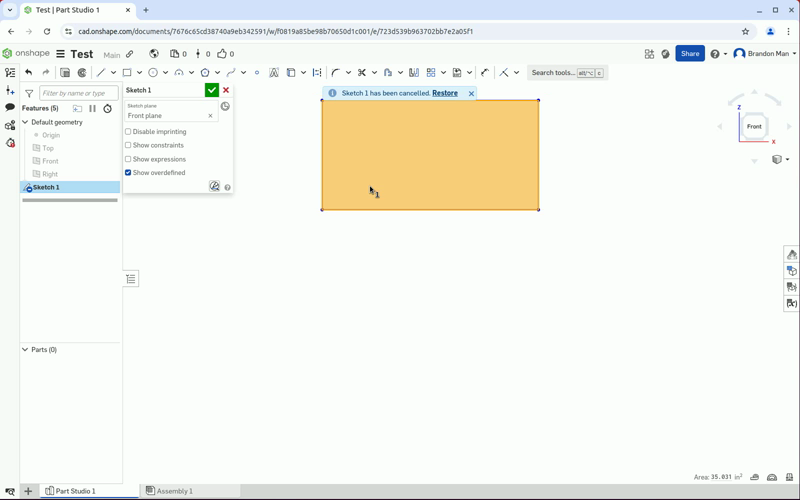
scroll(-6)
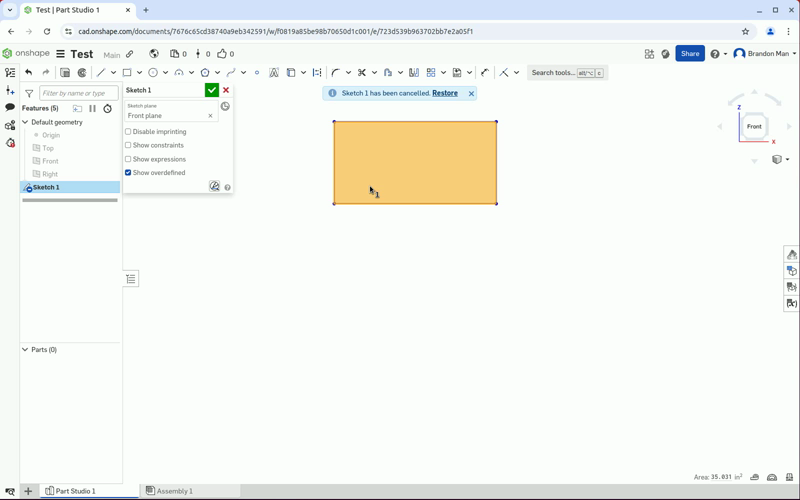
scroll(-6)
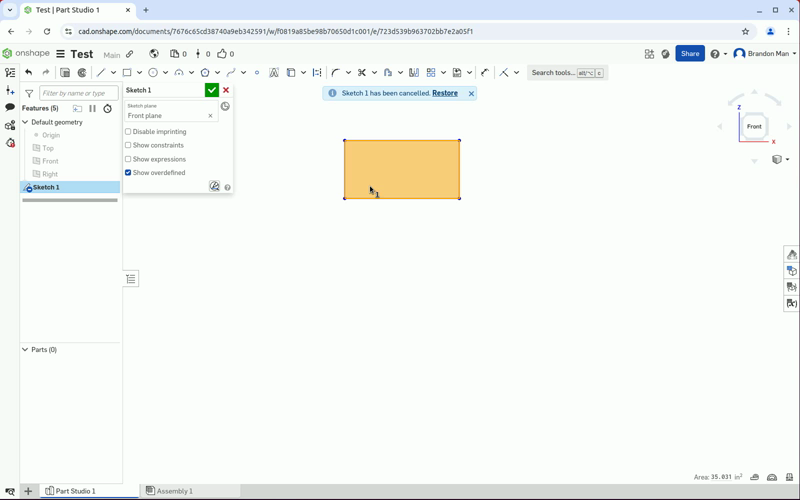
scroll(-6)
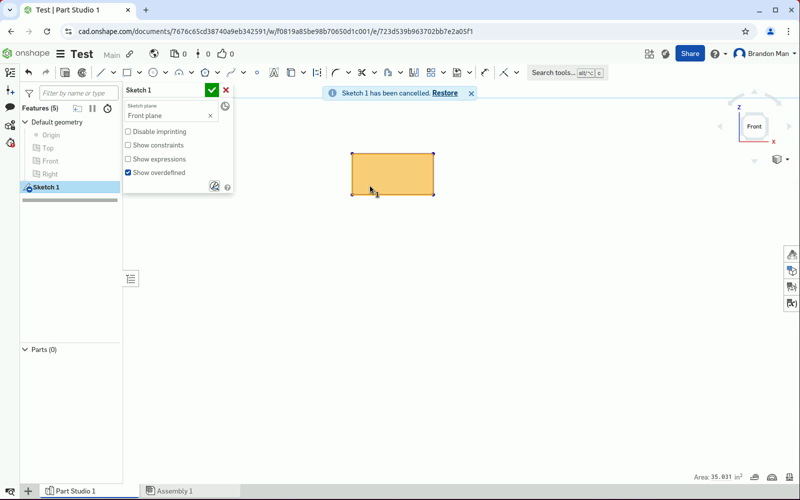
scroll(-6)
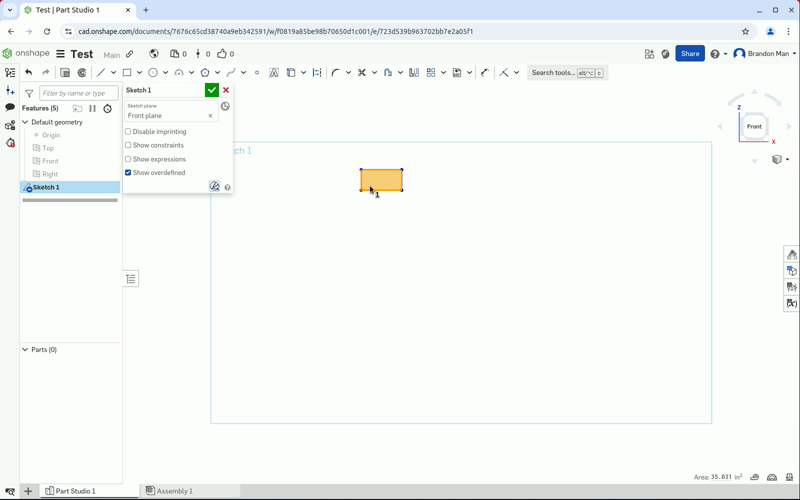
mouse_move(73, 352)
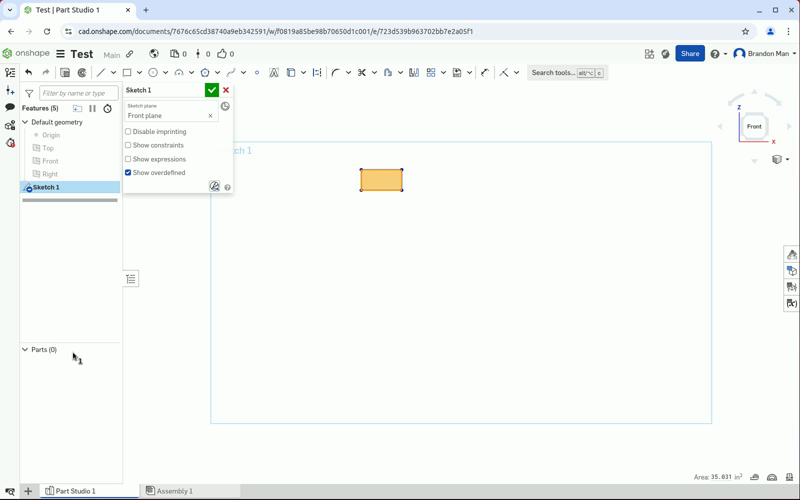
key(shift+y)
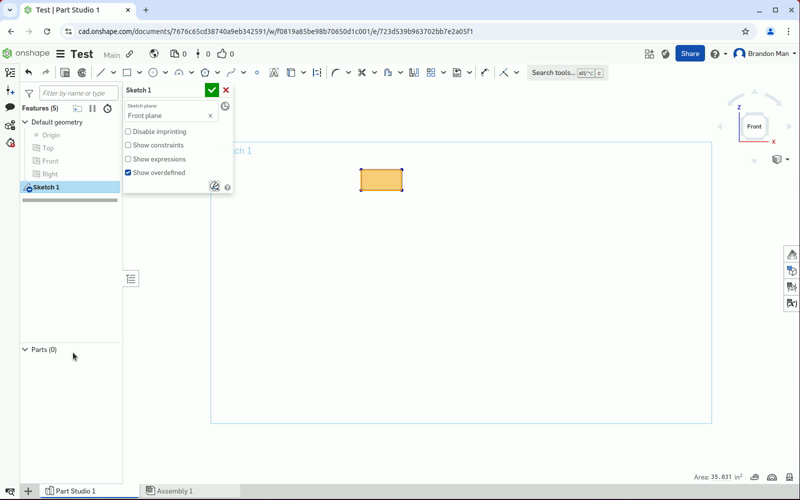
key(shift+e)
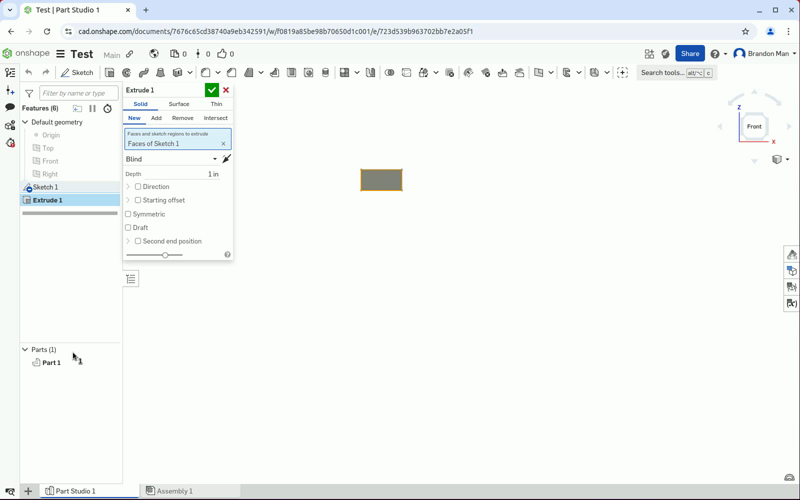
mouse_move(143, 106)
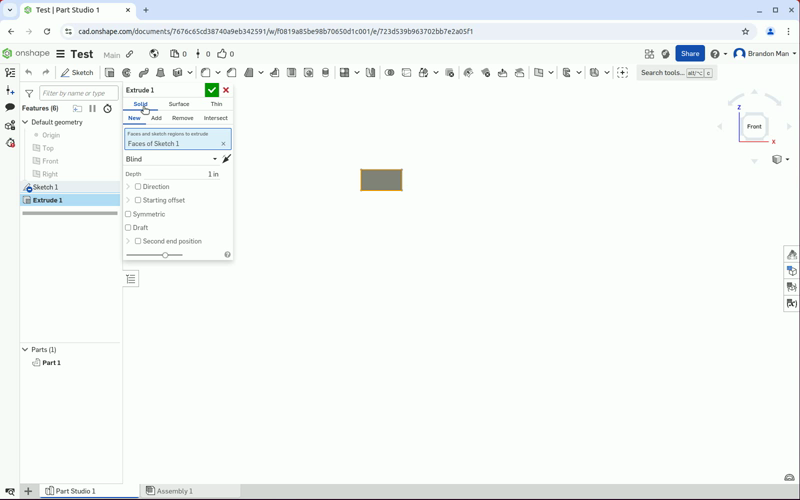
click(143, 106)
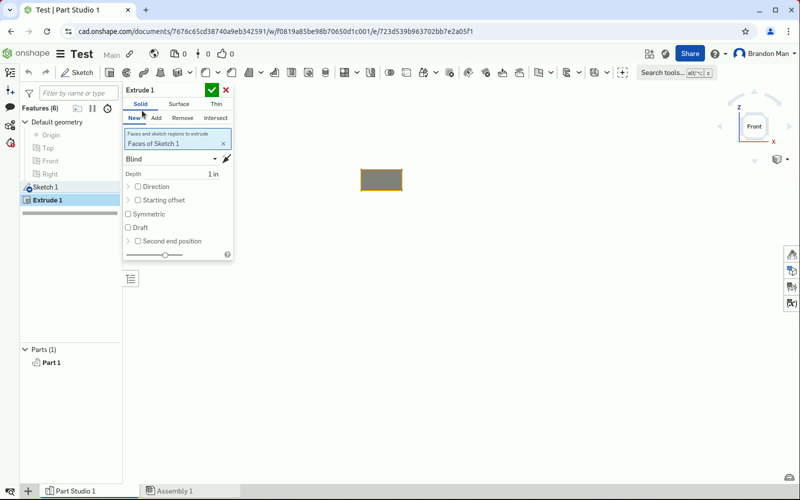
mouse_move(137, 120)
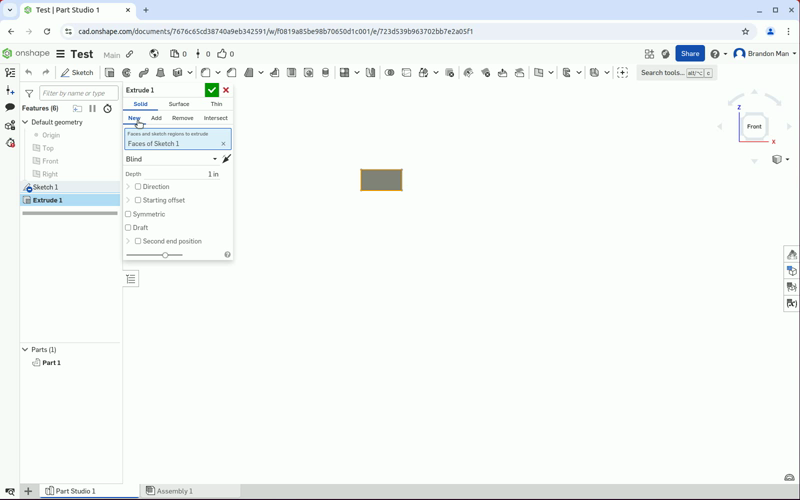
click(137, 120)
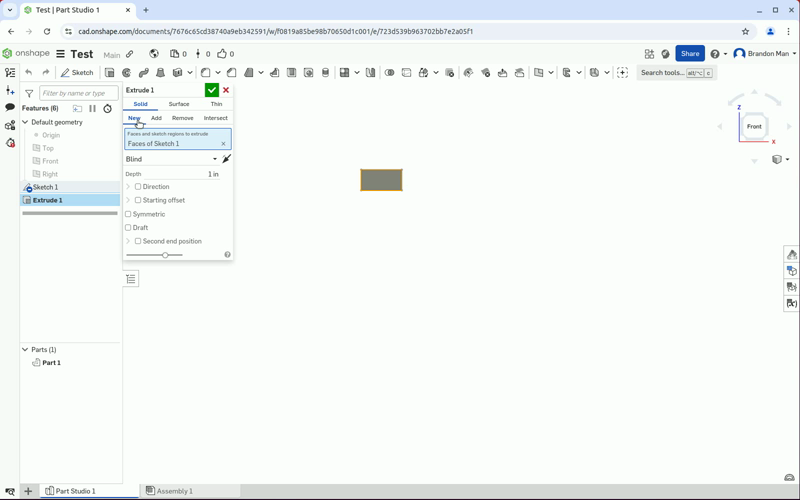
key(tab, 4)
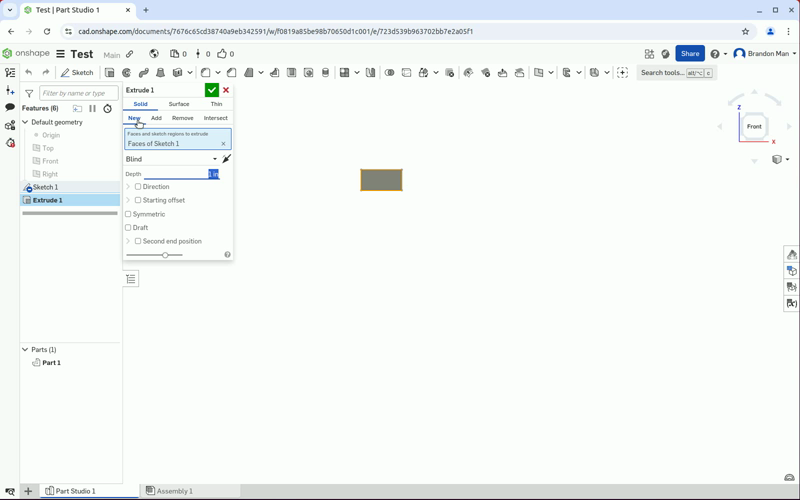
text(4.814)
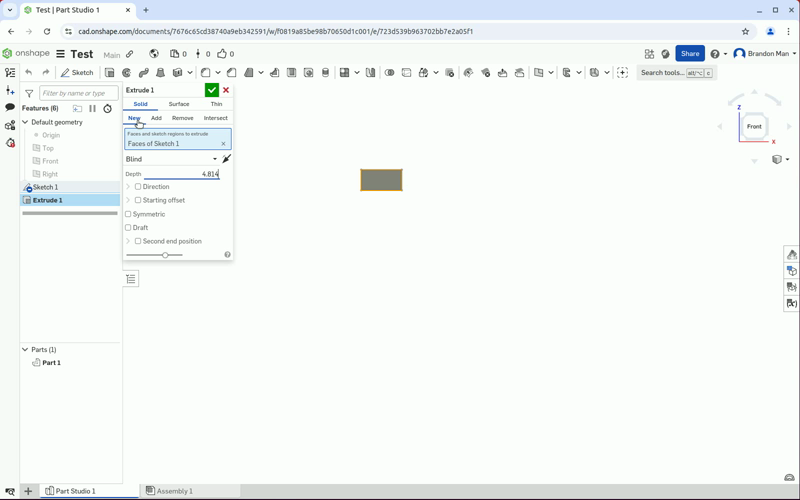
key(enter)
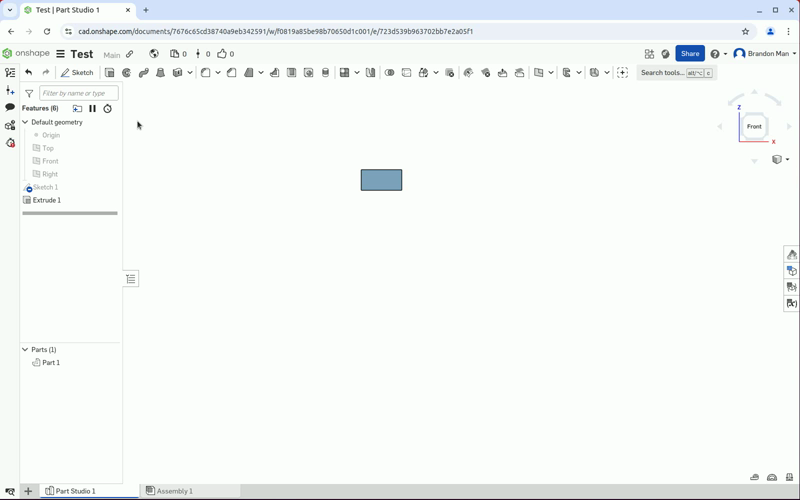
key(shift+h)
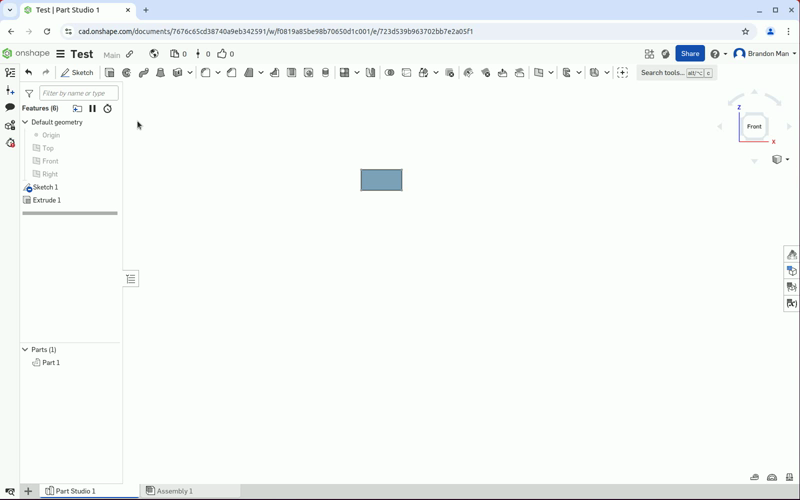
key(shift+h)
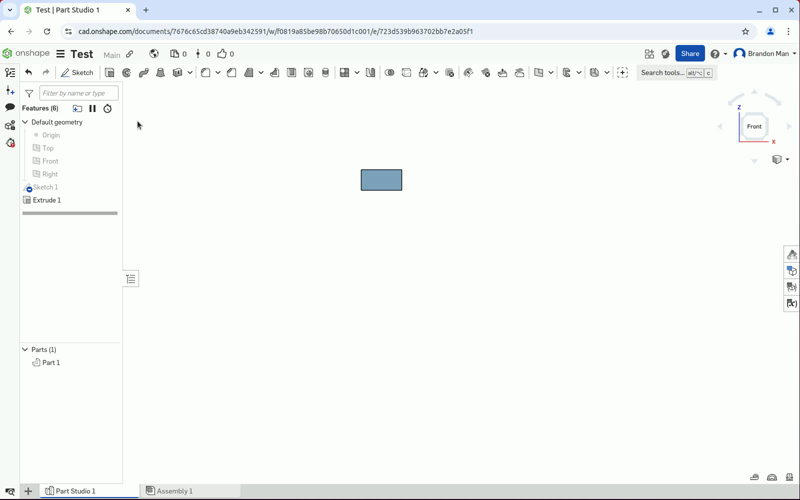
mouse_move(73, 189)
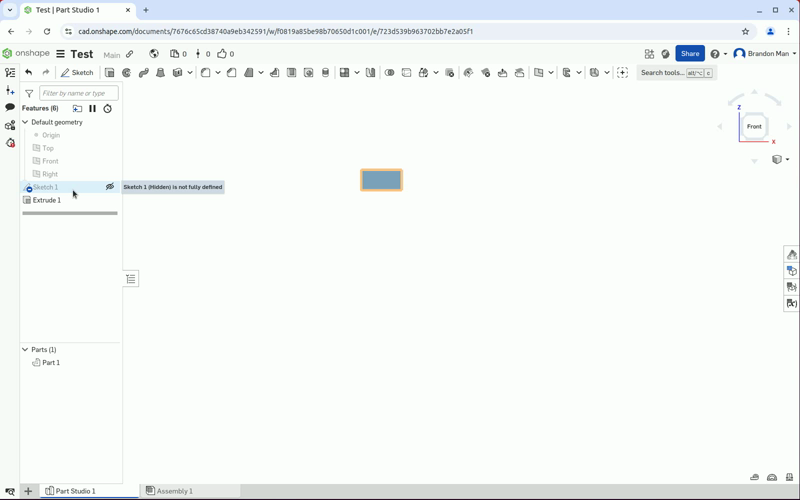
click(73, 189)
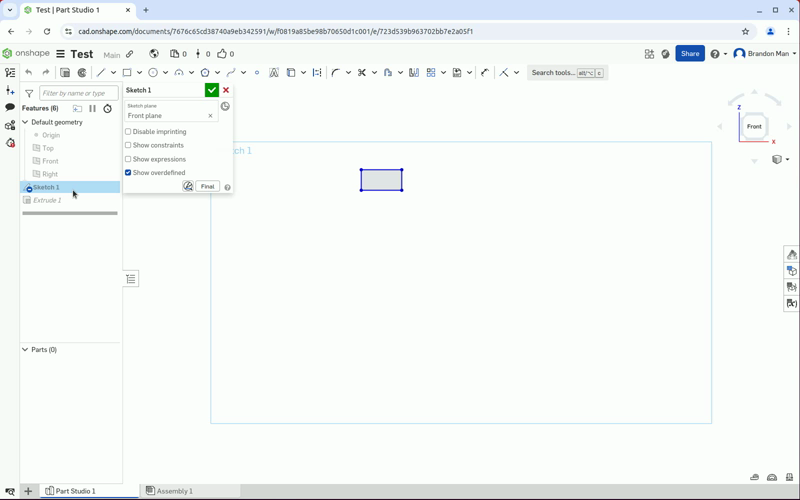
mouse_move(229, 92)
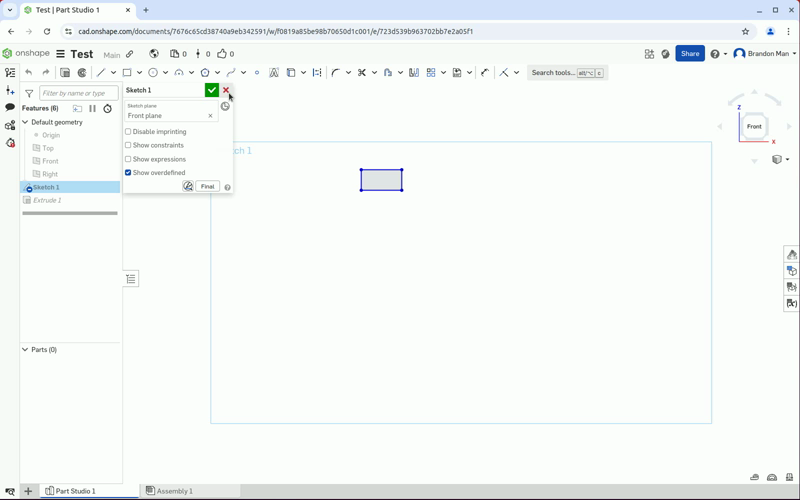
click(229, 92)
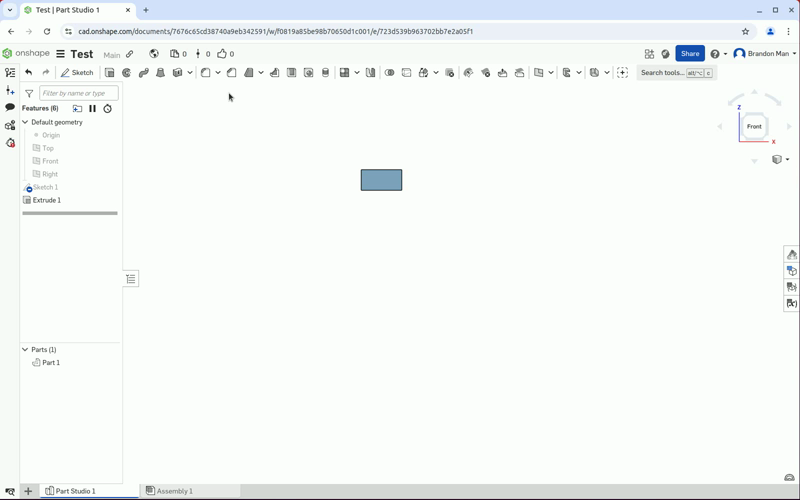
mouse_move(73, 352)
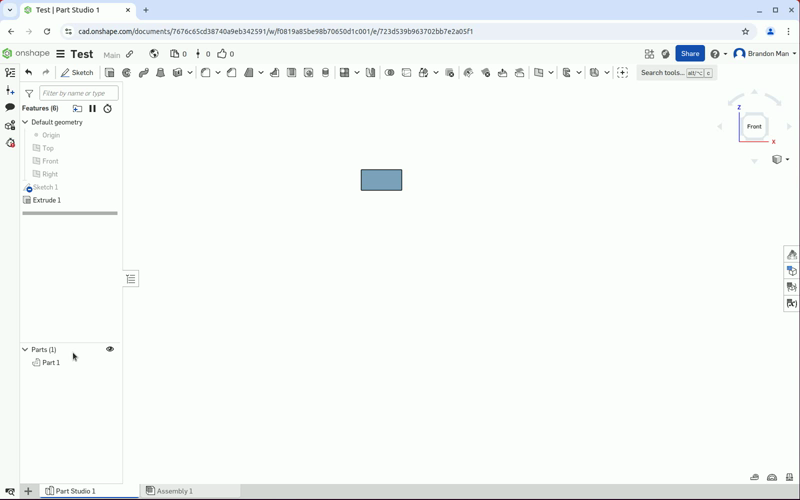
key(y)
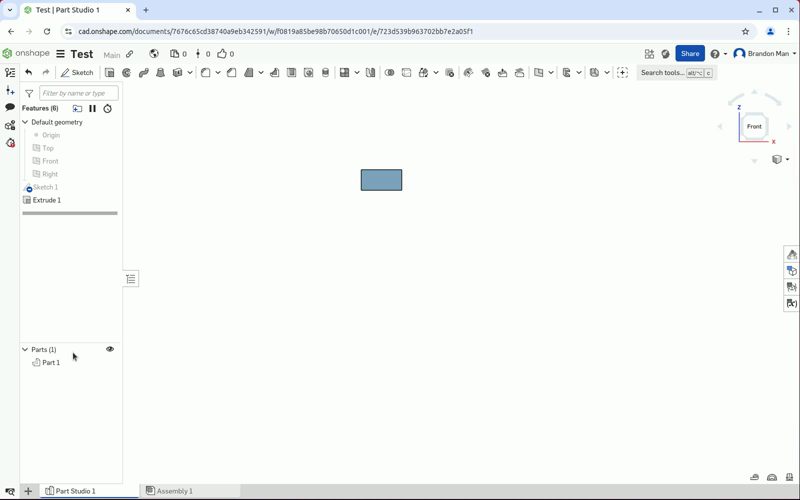
key(shift+p)
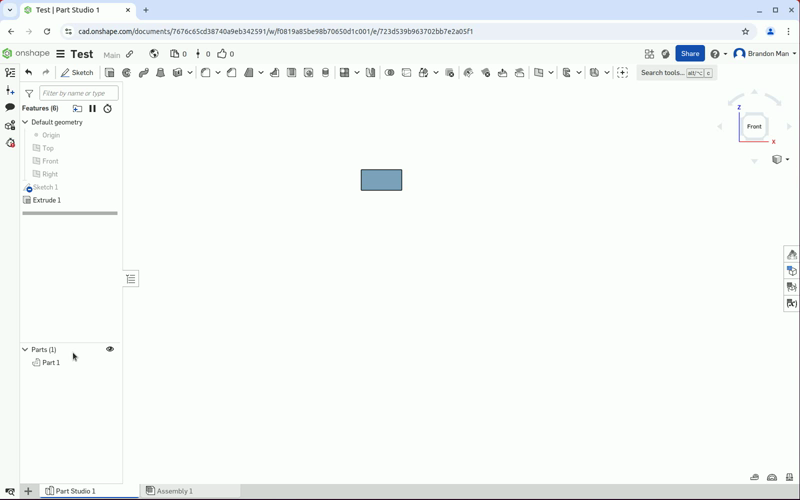
key(space)
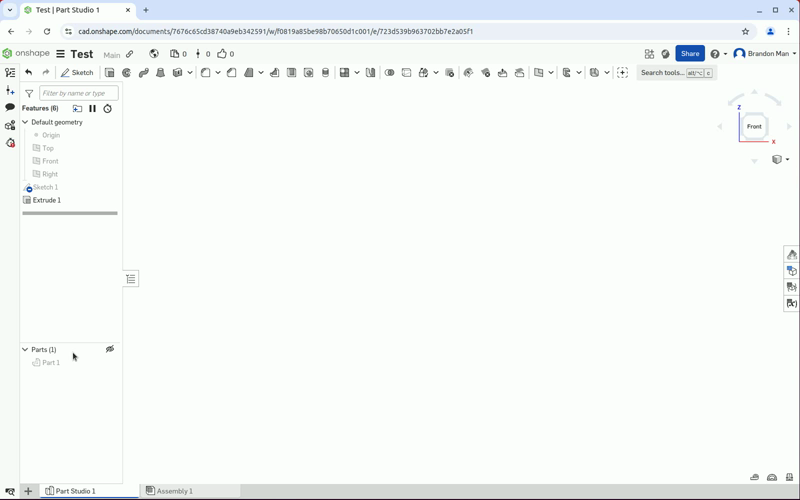
key_down(shift)
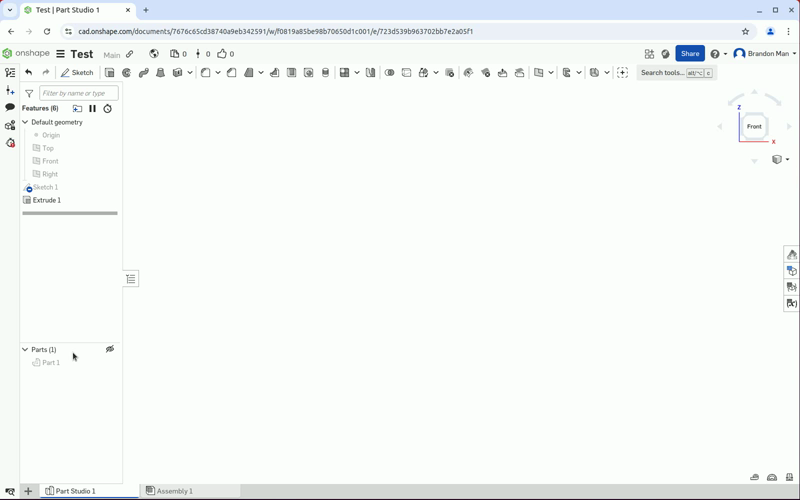
key(down)
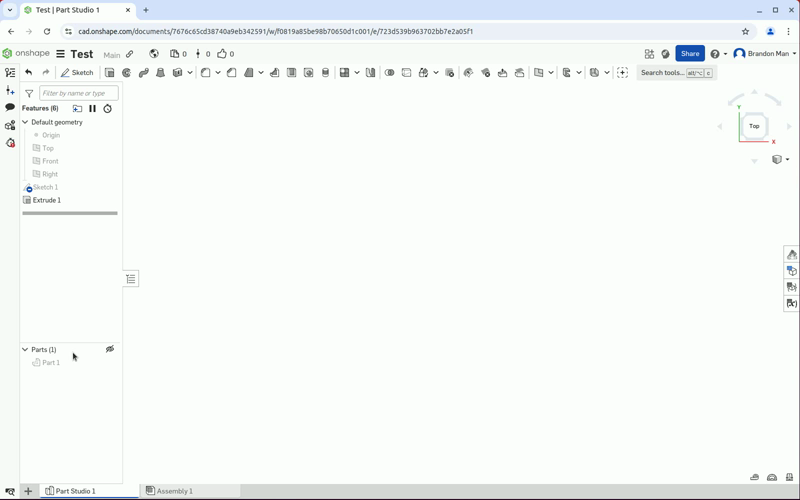
key_up(shift)
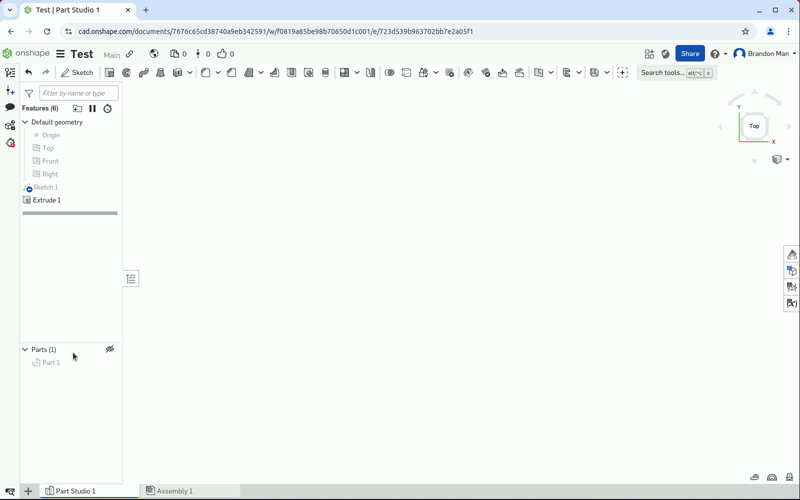
mouse_move(73, 352)
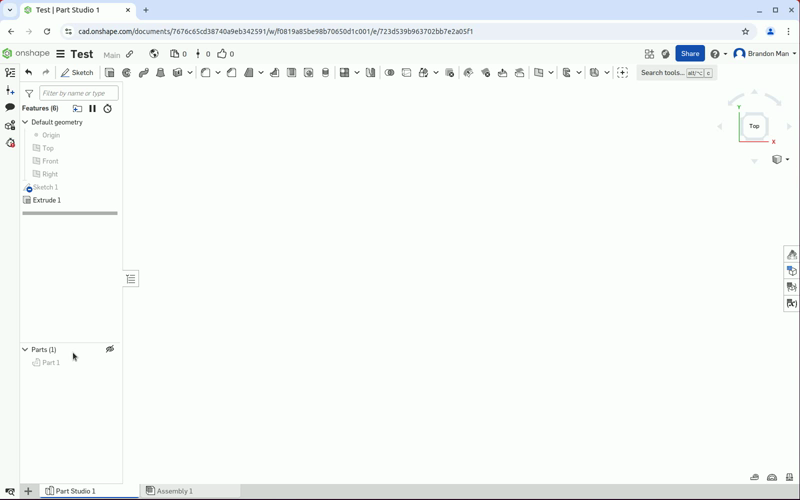
key(shift+y)
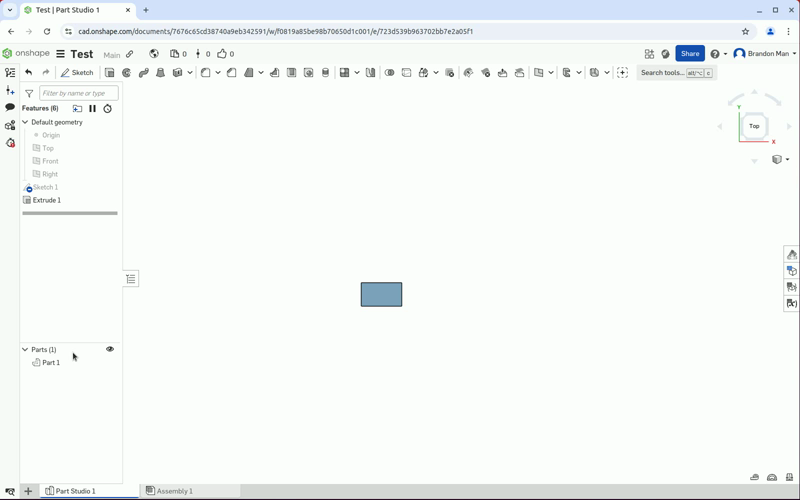
mouse_move(541, 75)
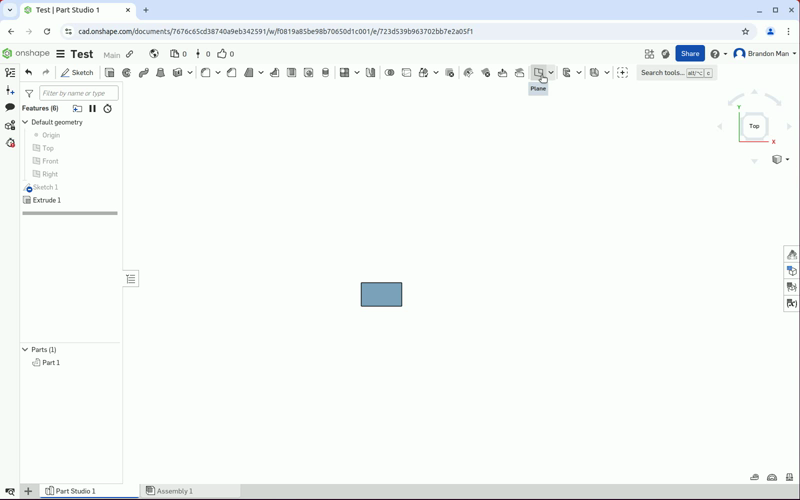
click(541, 75)
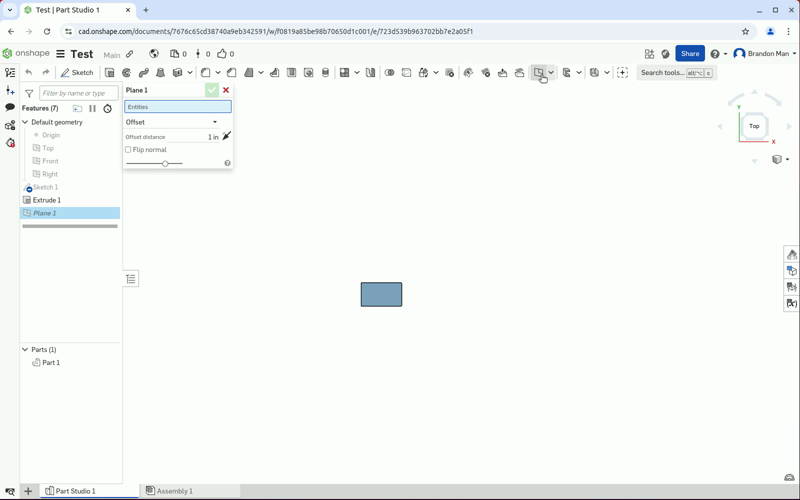
mouse_move(73, 150)
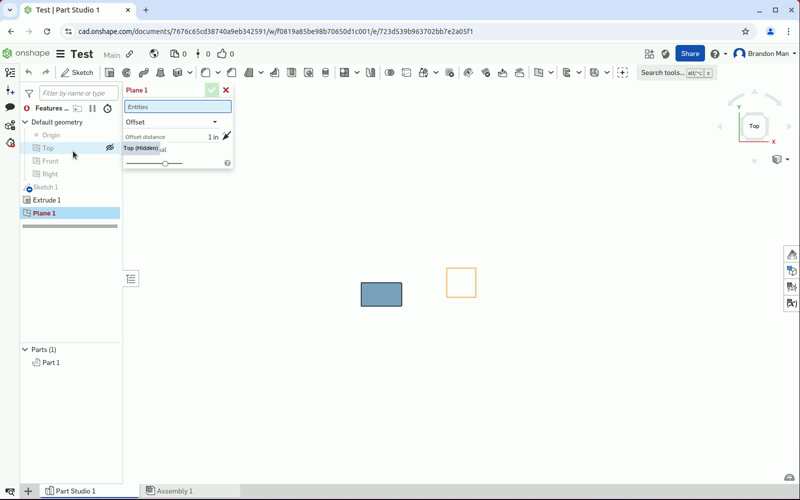
click(73, 150)
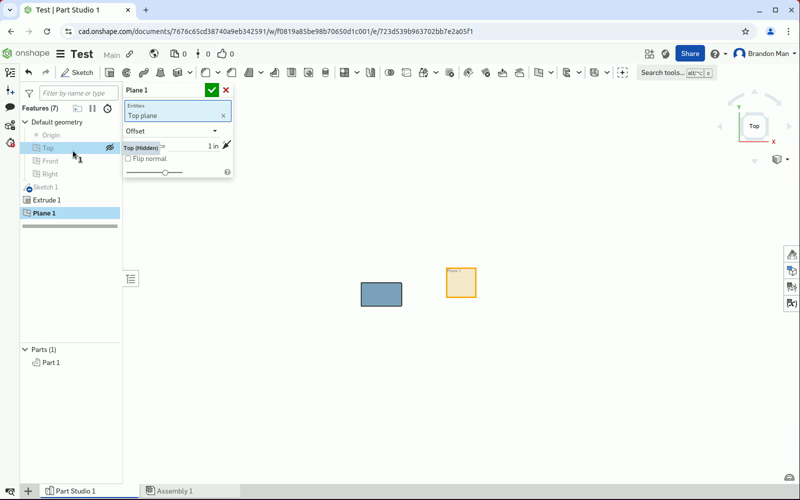
key(tab, 2)
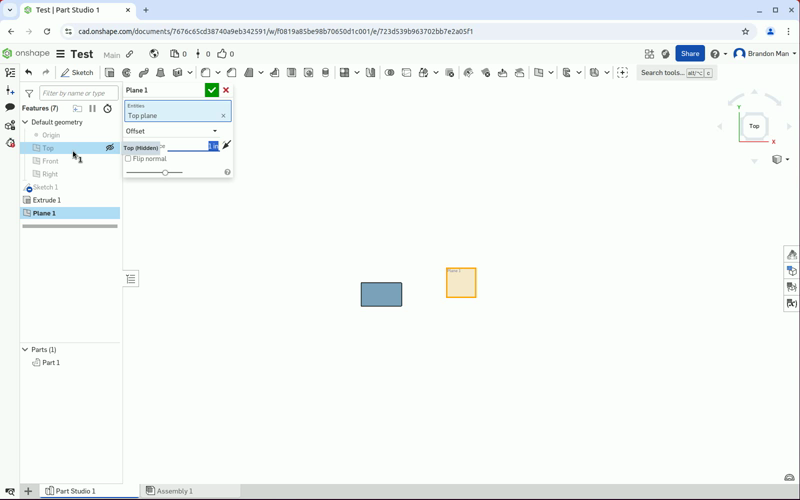
text(23.108)
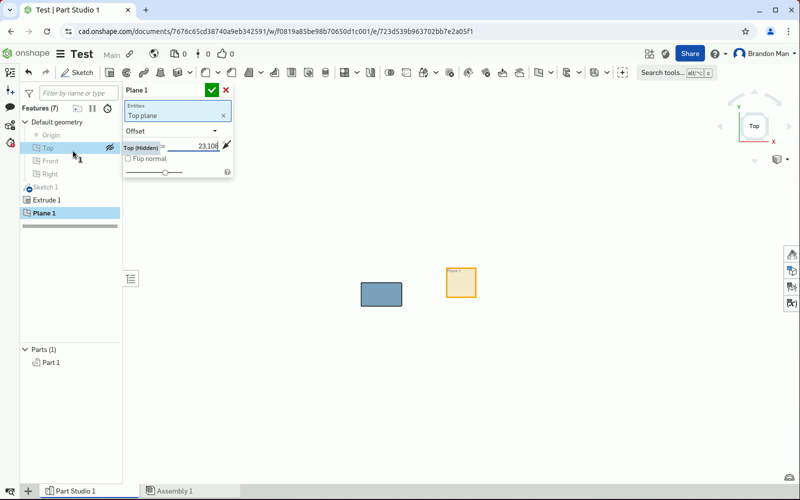
key(enter, 2)
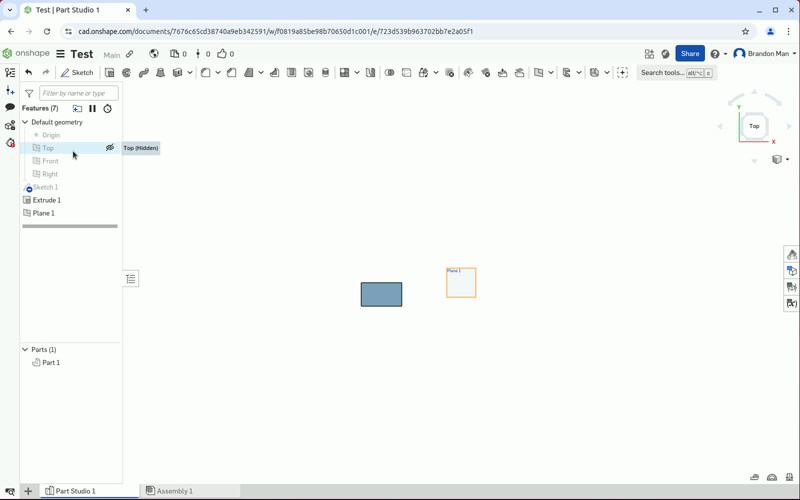
key(shift+s)
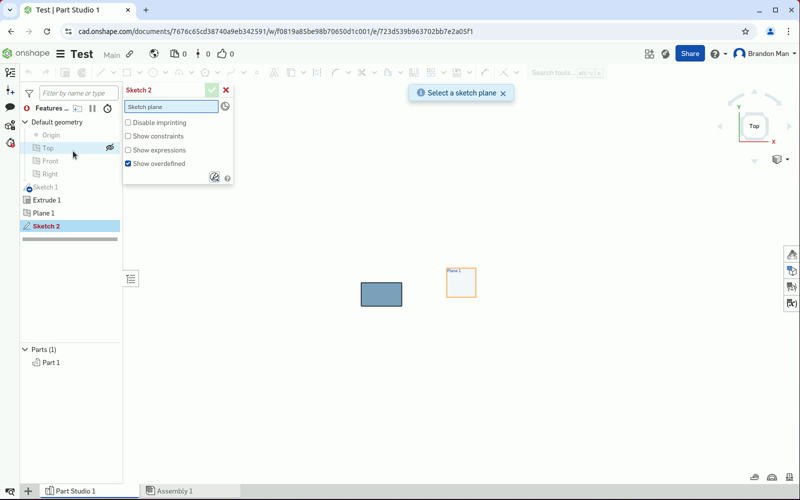
mouse_move(73, 215)
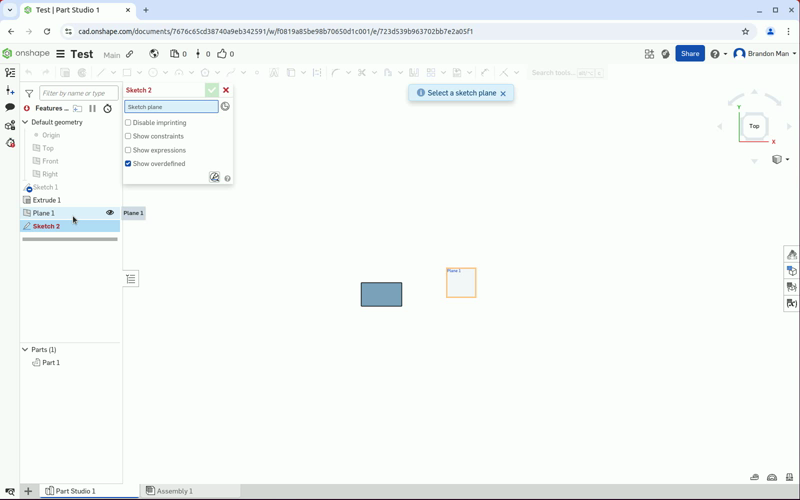
click(73, 215)
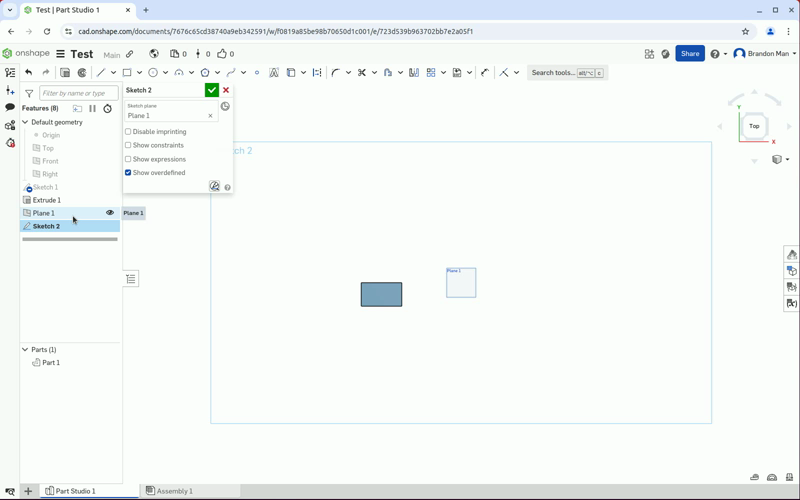
mouse_move(73, 352)
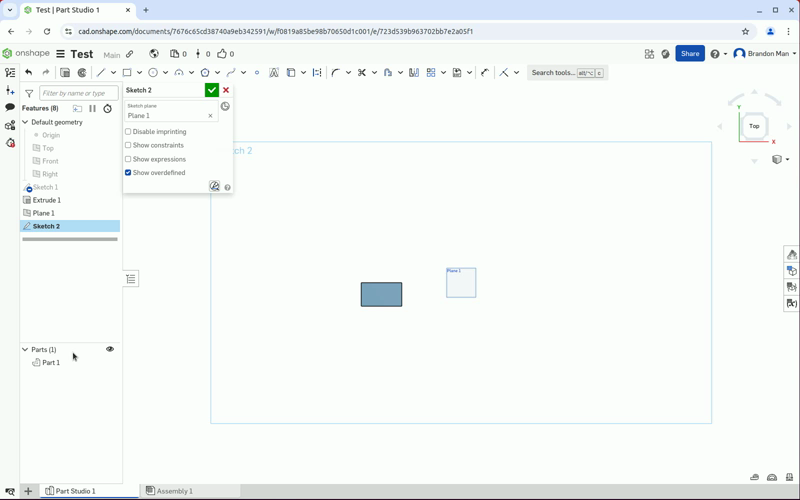
key(y)
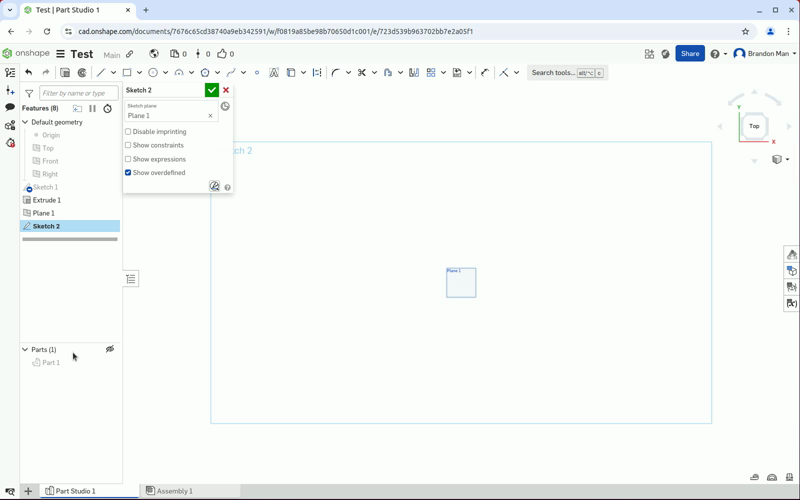
key(l)
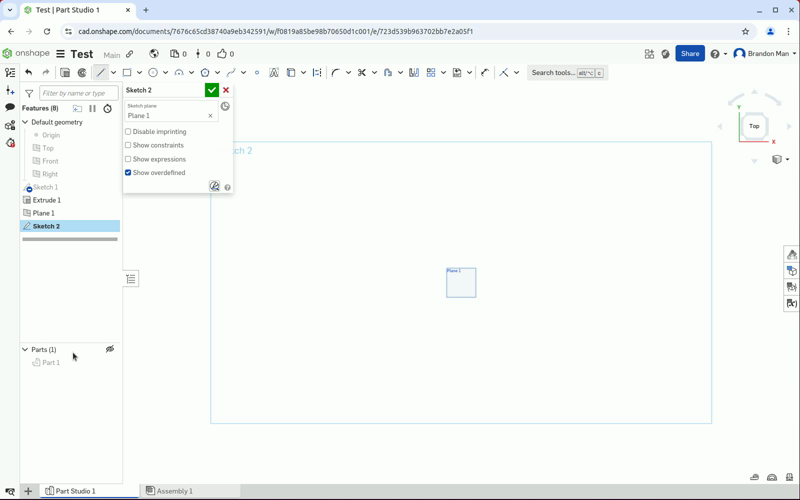
key_down(shift)
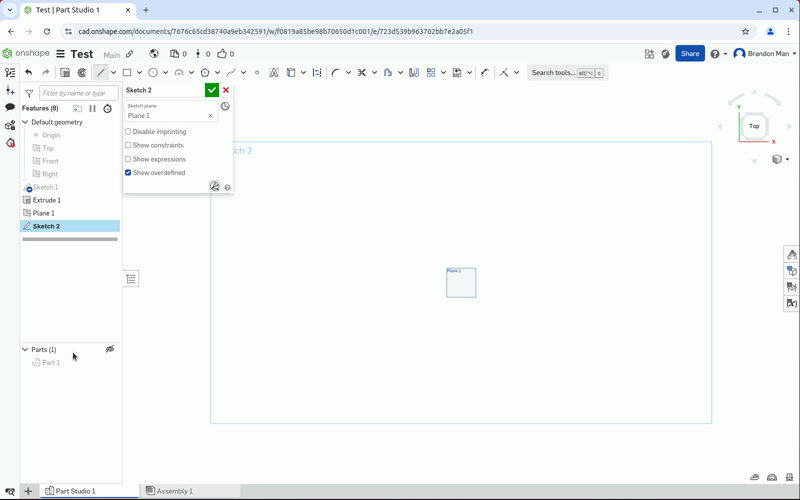
mouse_move(363, 303)
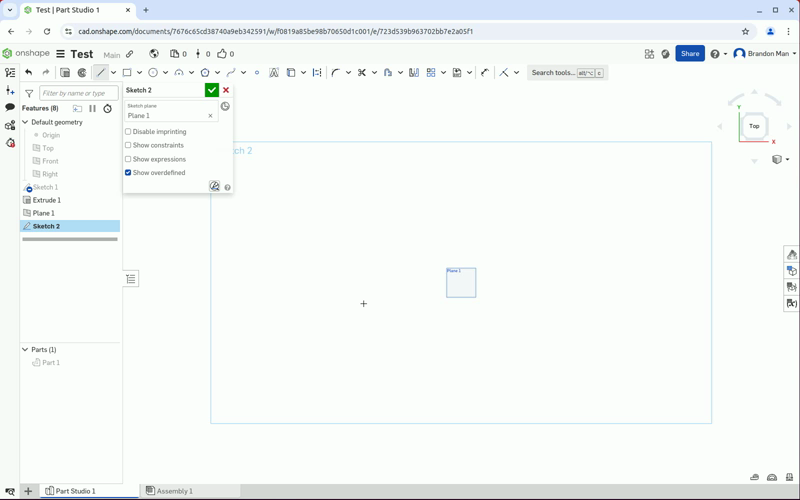
click(363, 303)
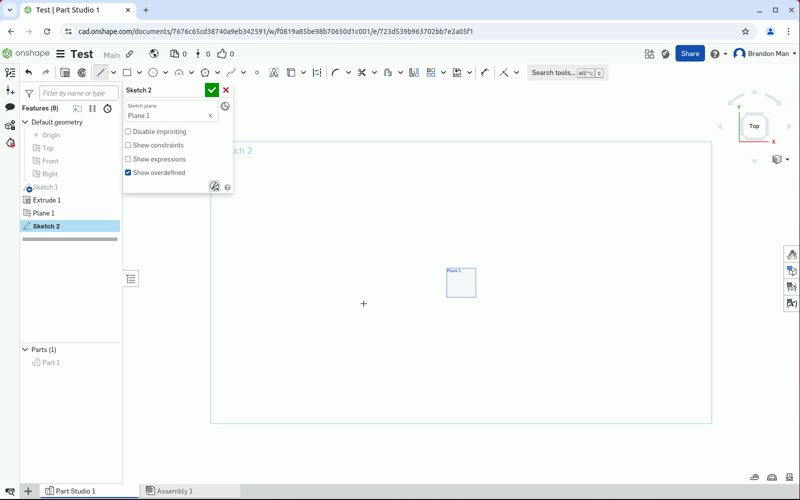
key_up(shift)
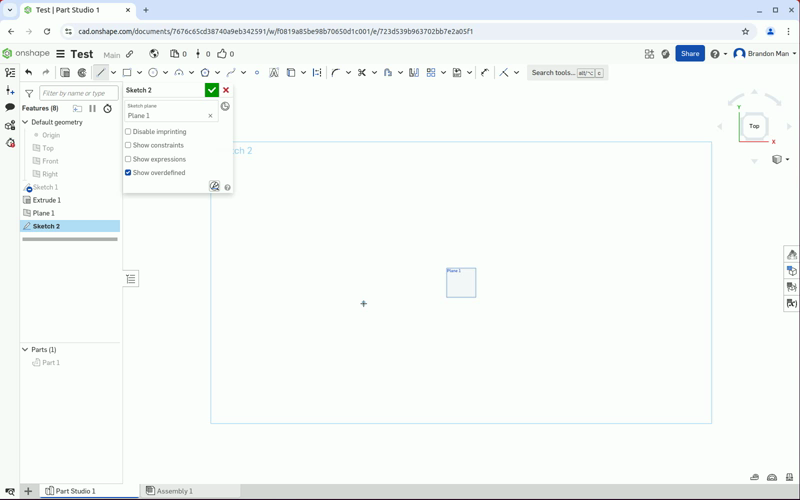
key_down(shift)
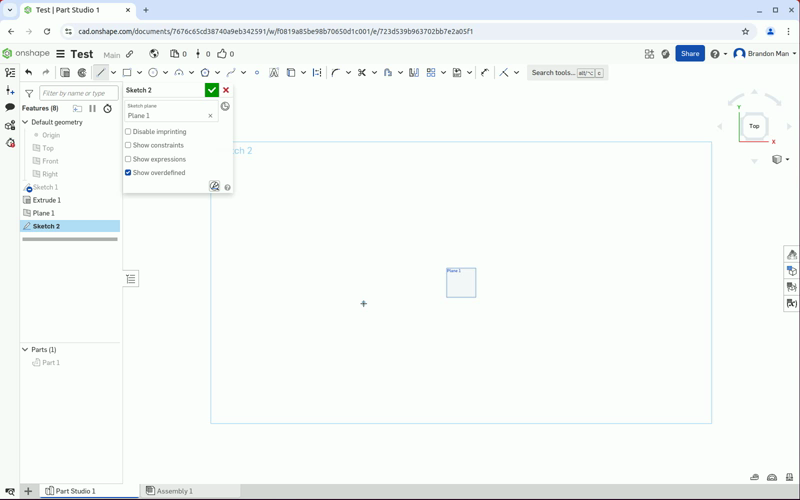
mouse_move(393, 303)
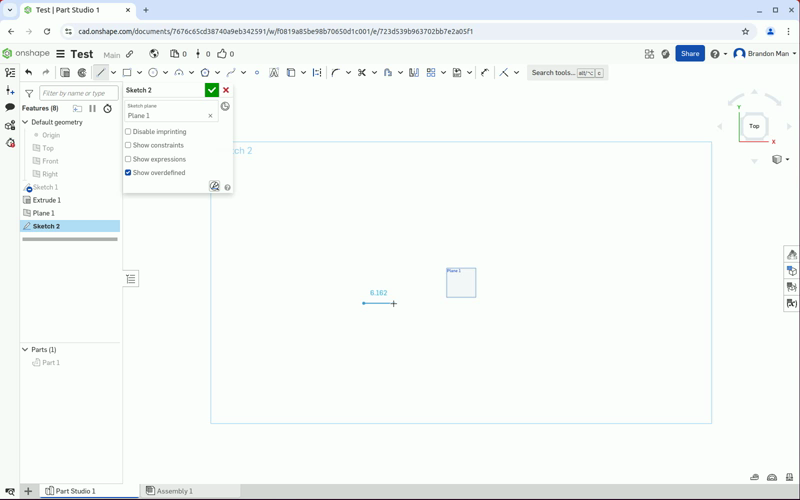
mouse_move(399, 303)
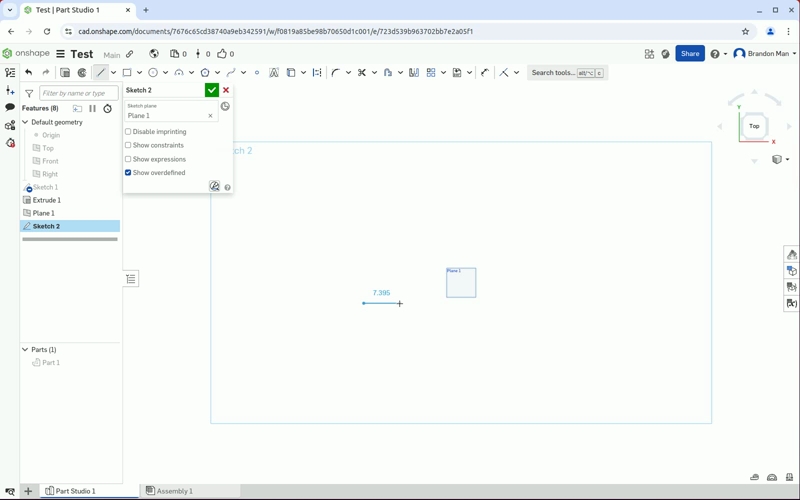
click(399, 303)
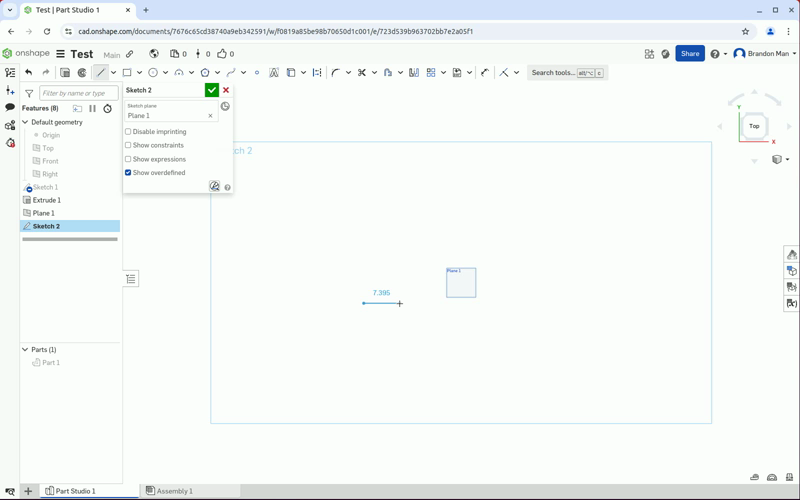
key_up(shift)
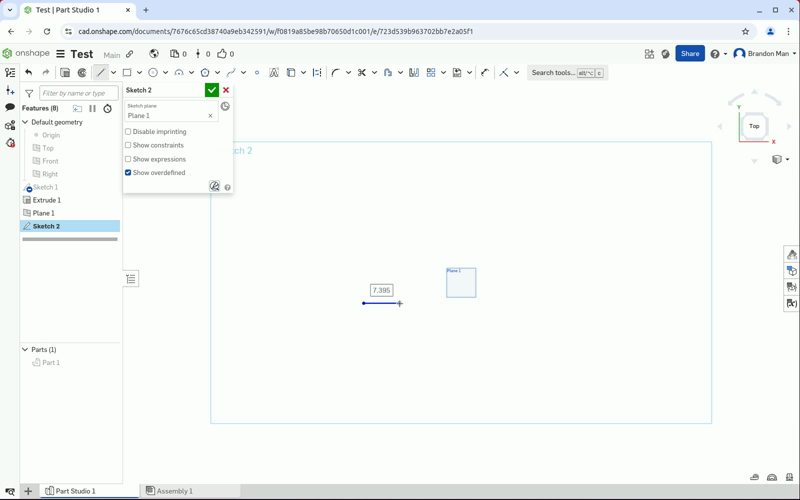
key_down(shift)
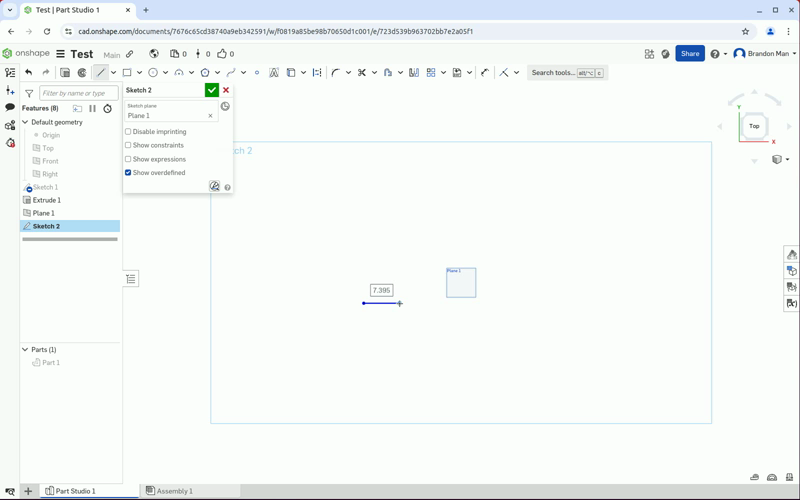
mouse_move(429, 303)
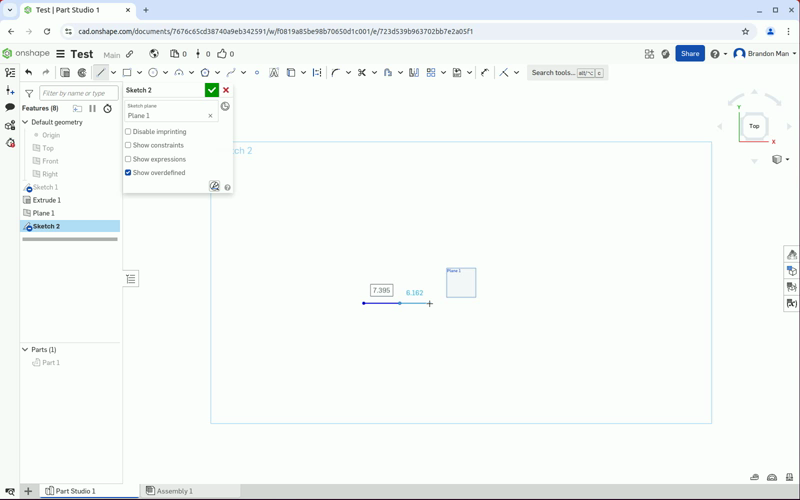
mouse_move(399, 284)
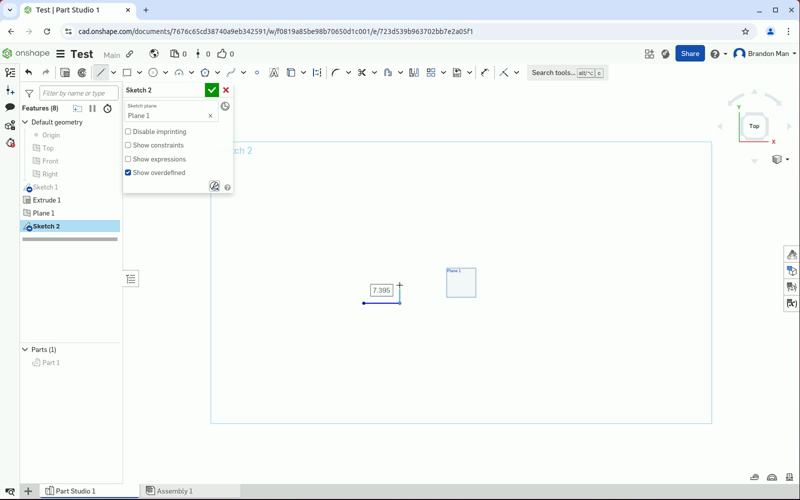
click(399, 284)
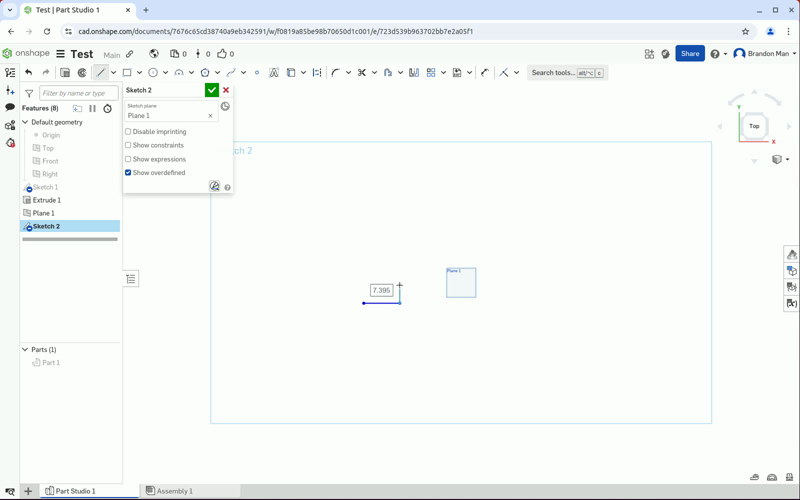
key_up(shift)
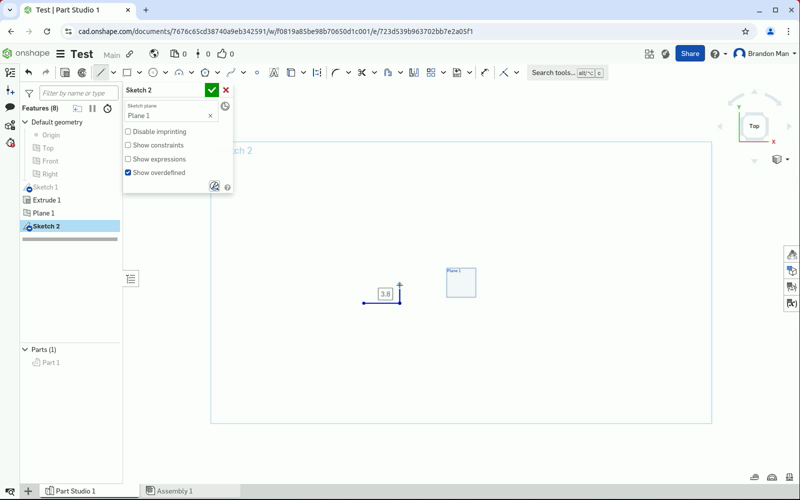
key_down(shift)
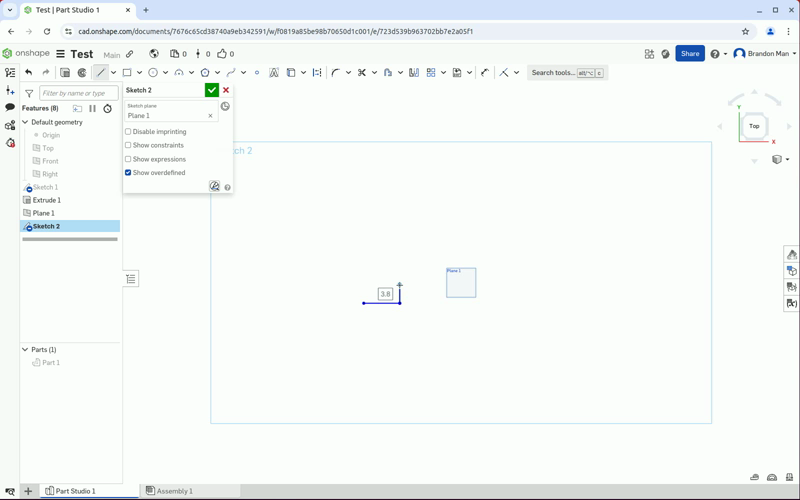
mouse_move(429, 284)
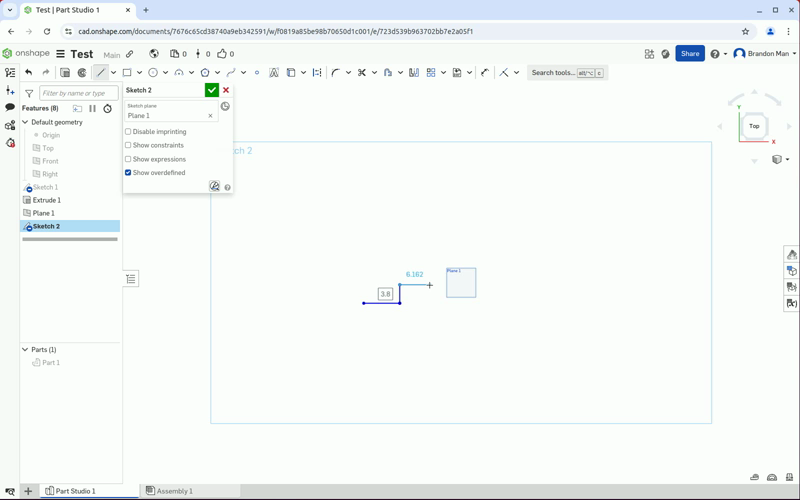
mouse_move(363, 284)
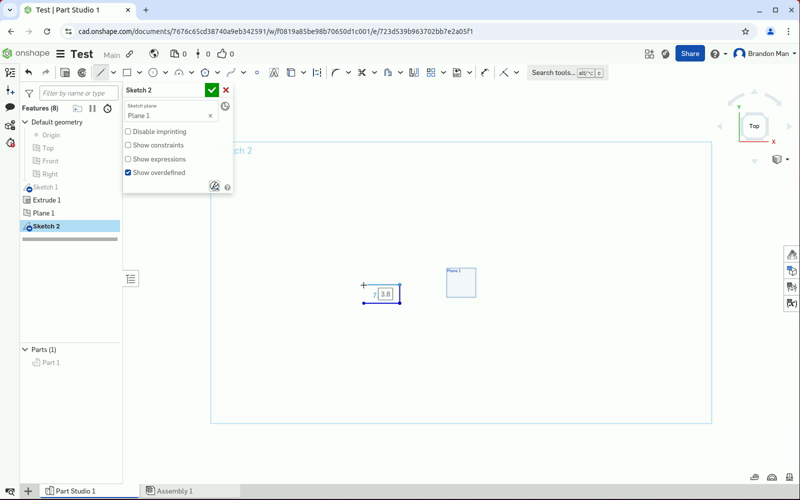
click(363, 284)
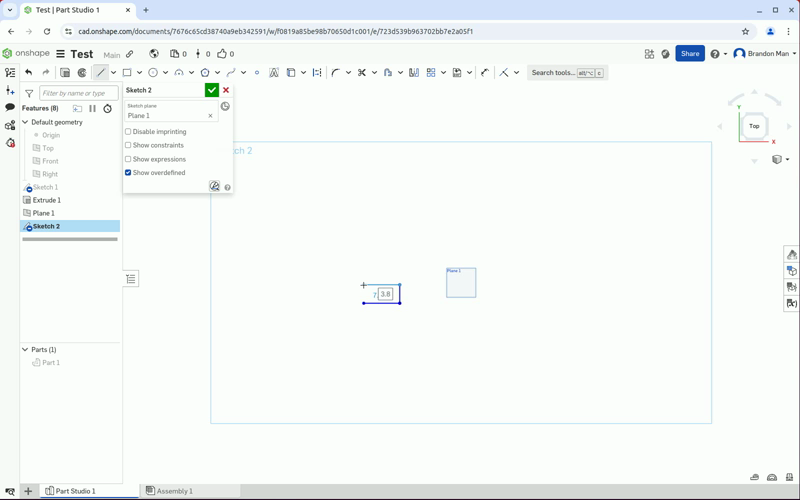
key_up(shift)
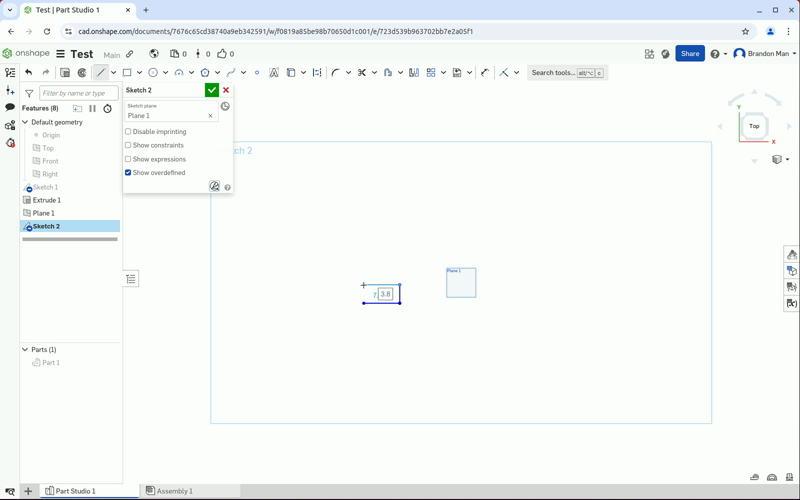
mouse_move(393, 284)
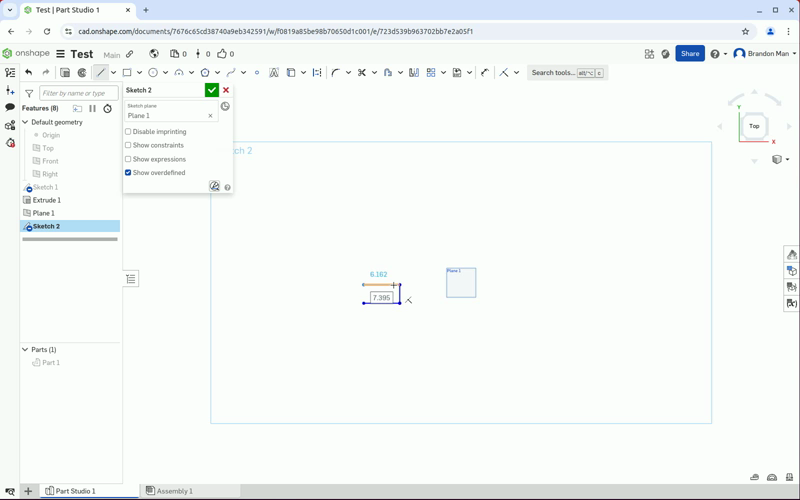
key_down(shift)
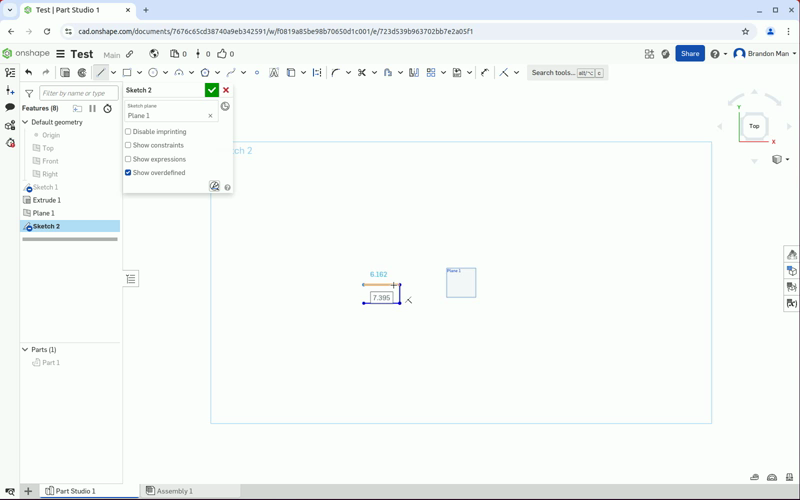
mouse_move(363, 303)
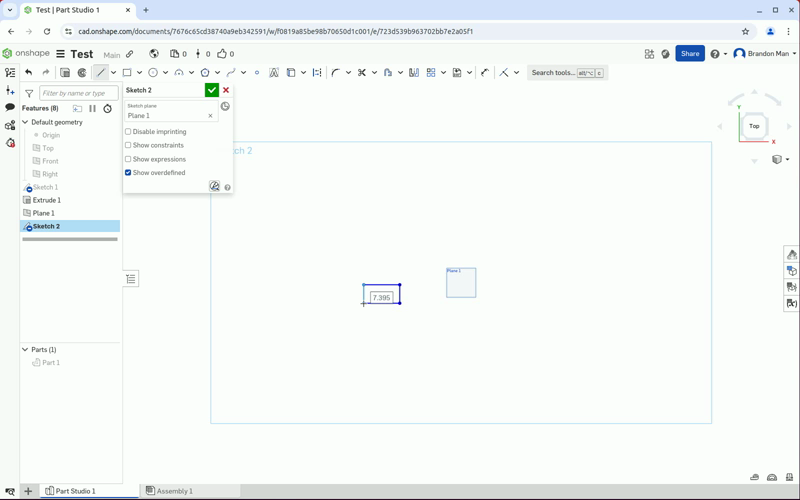
key_up(shift)
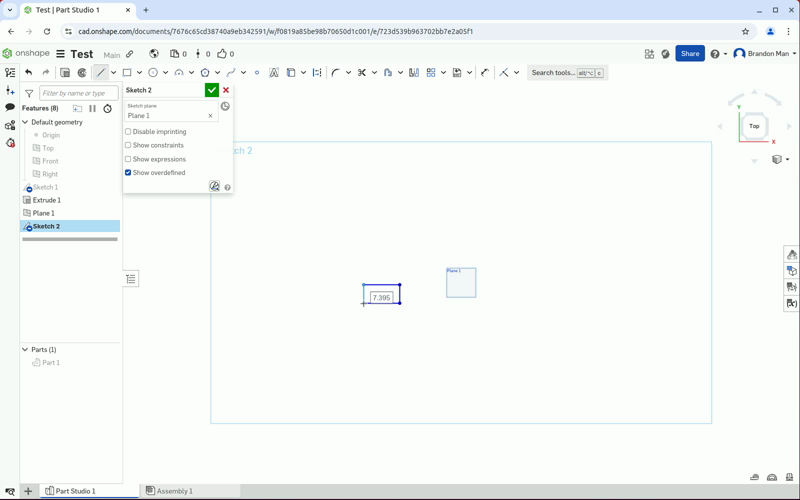
click(363, 303)
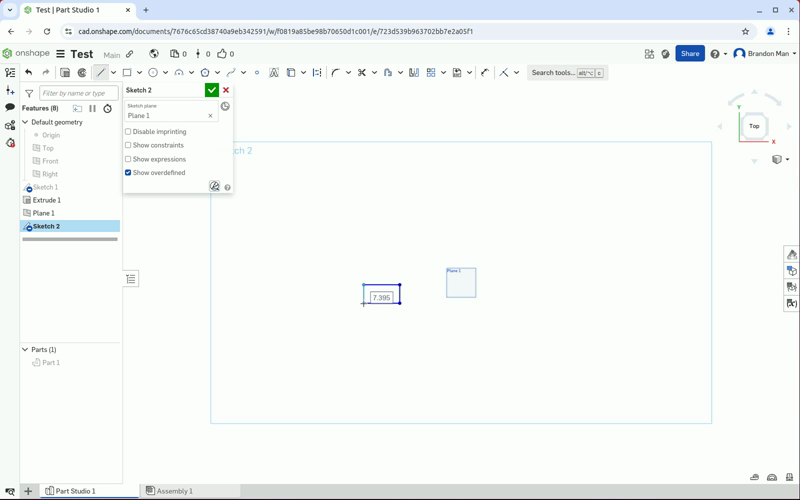
key(esc)
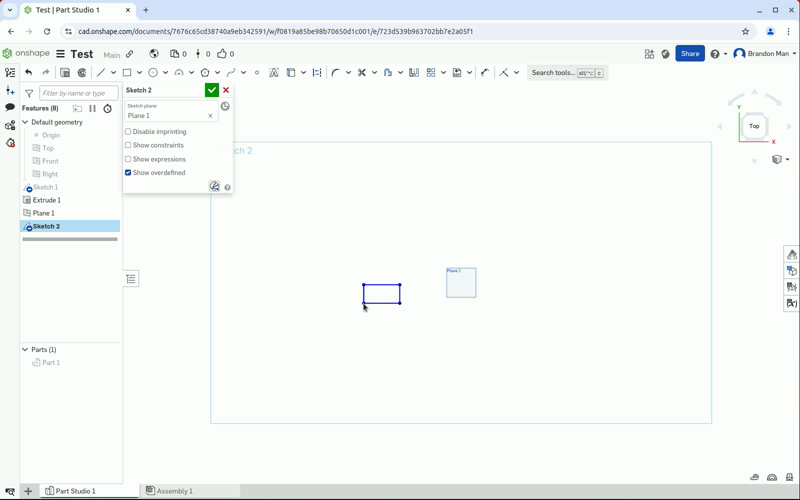
mouse_move(389, 297)
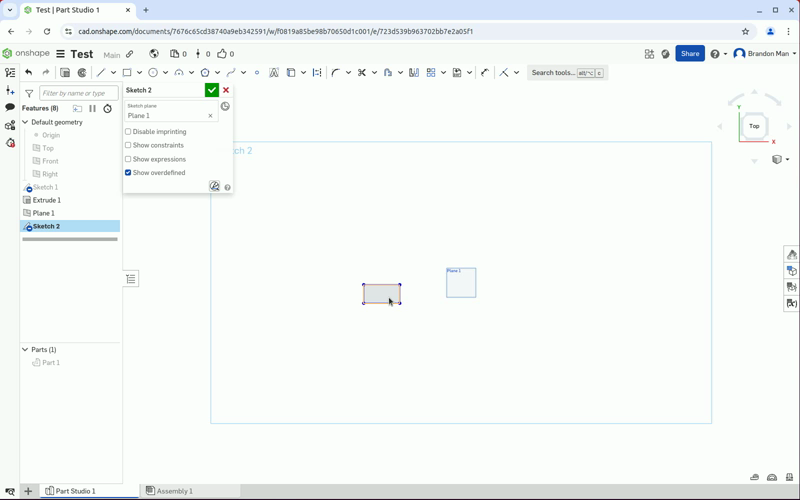
scroll(6)
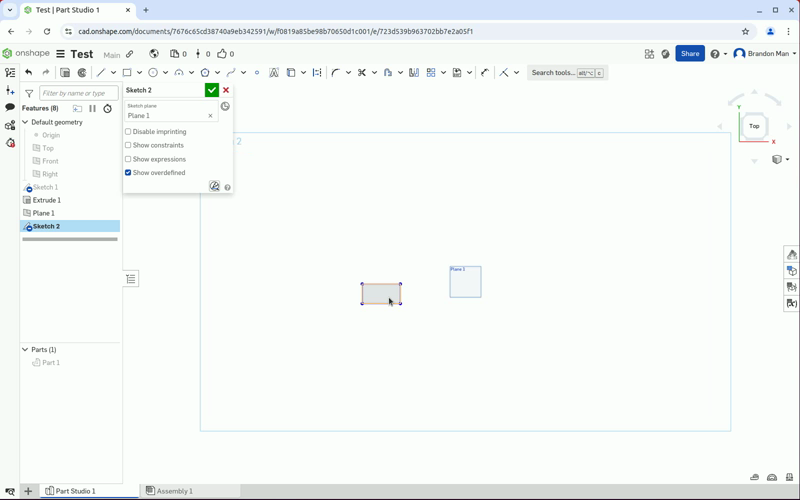
scroll(6)
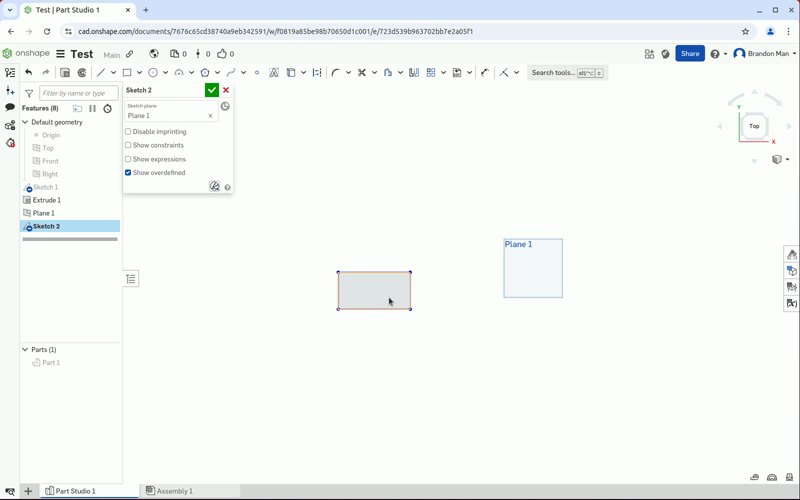
scroll(6)
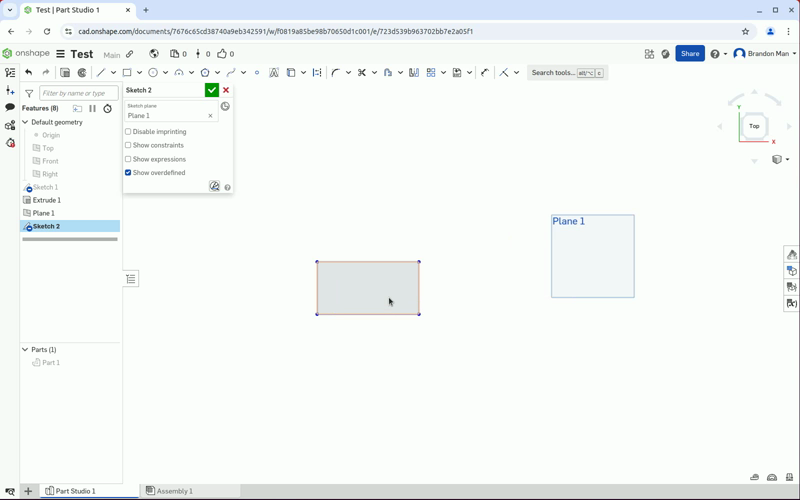
scroll(6)
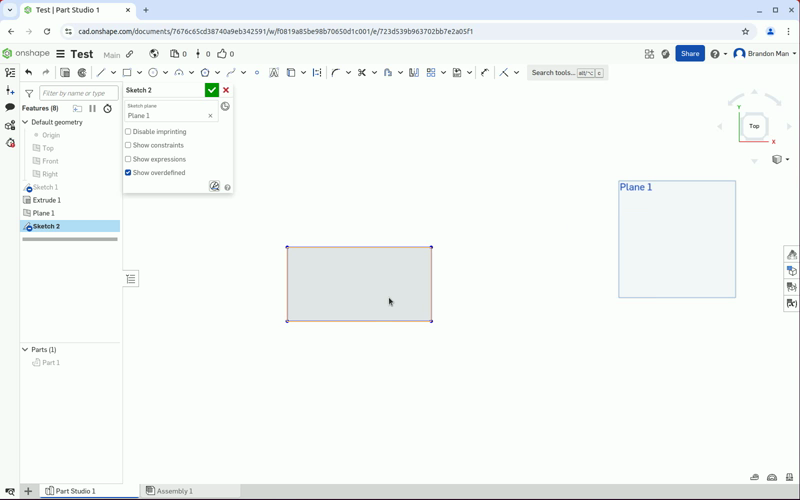
scroll(6)
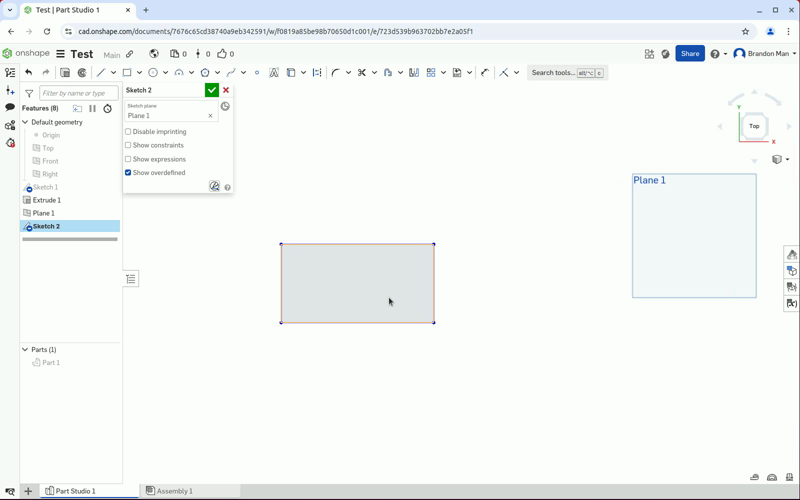
scroll(6)
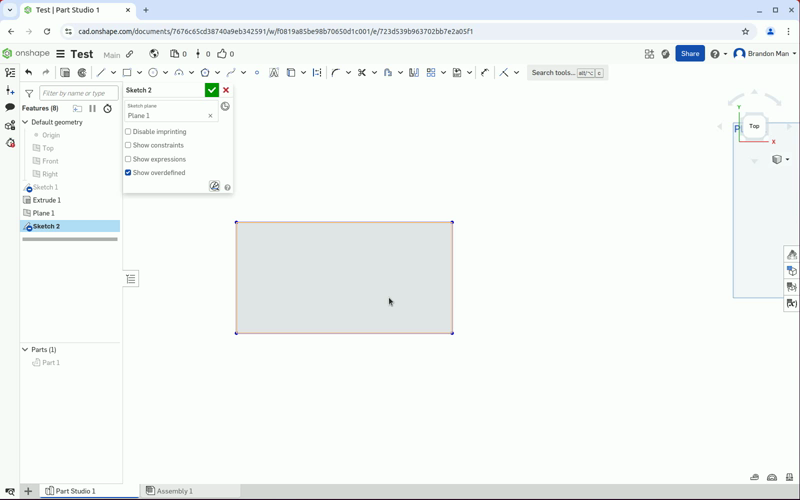
scroll(6)
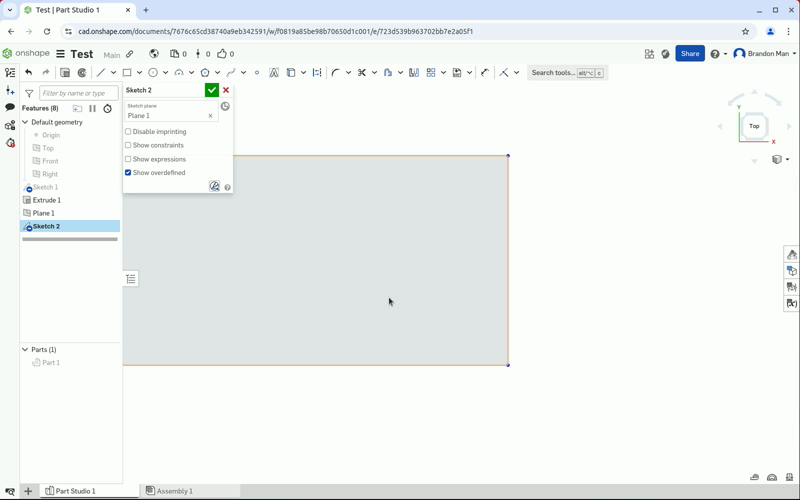
click(389, 297)
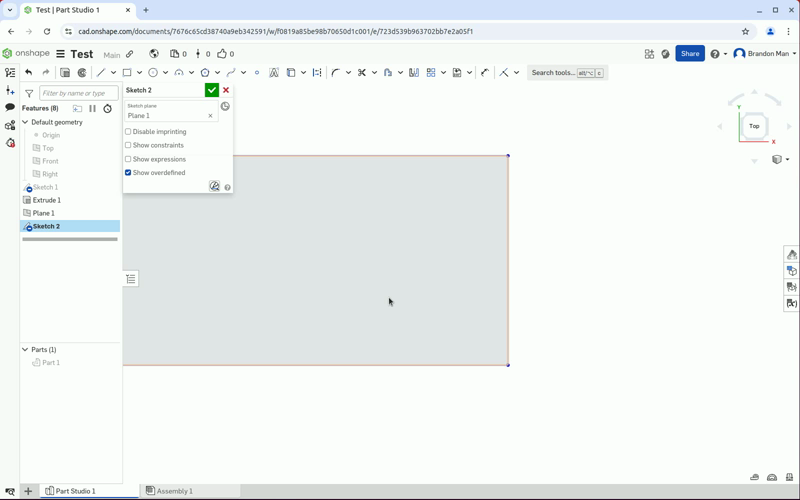
scroll(-6)
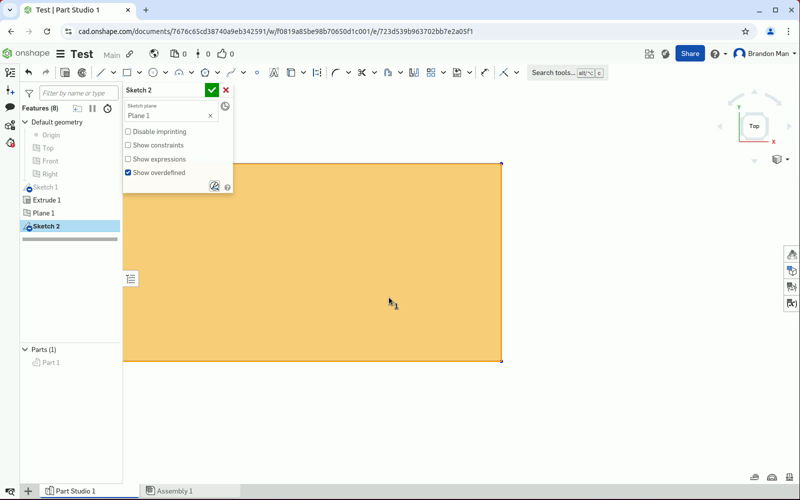
scroll(-6)
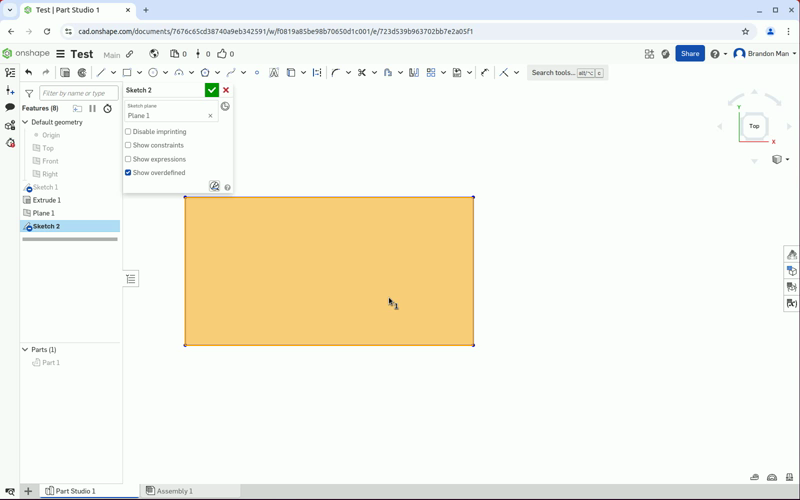
scroll(-6)
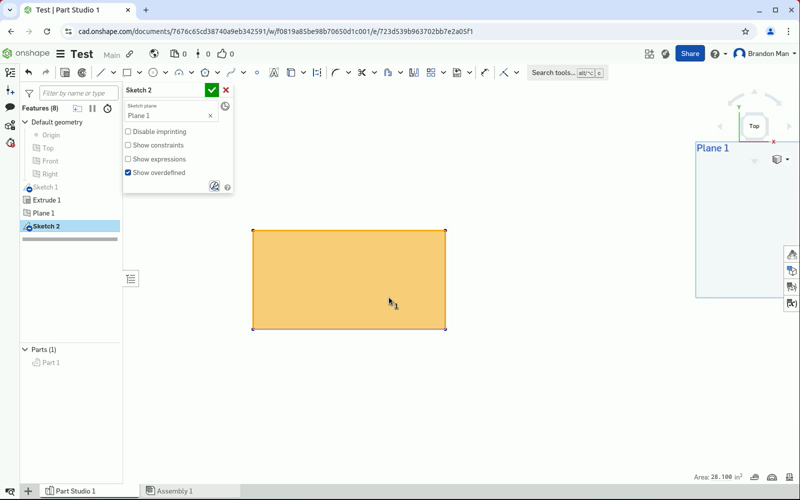
scroll(-6)
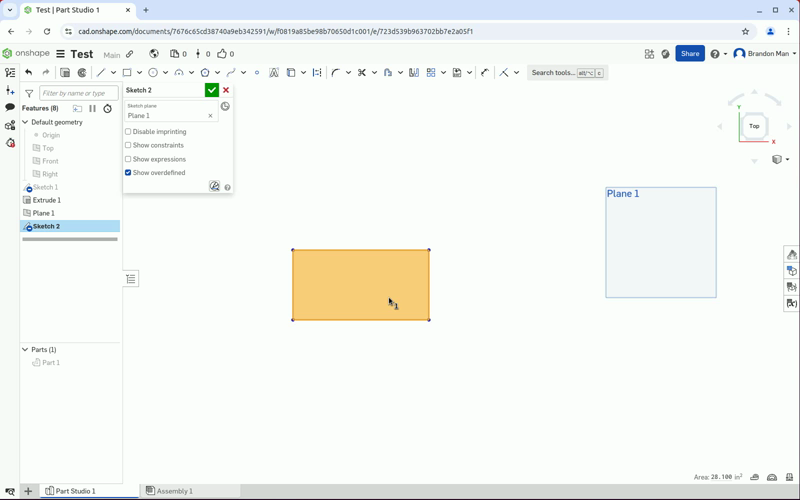
scroll(-6)
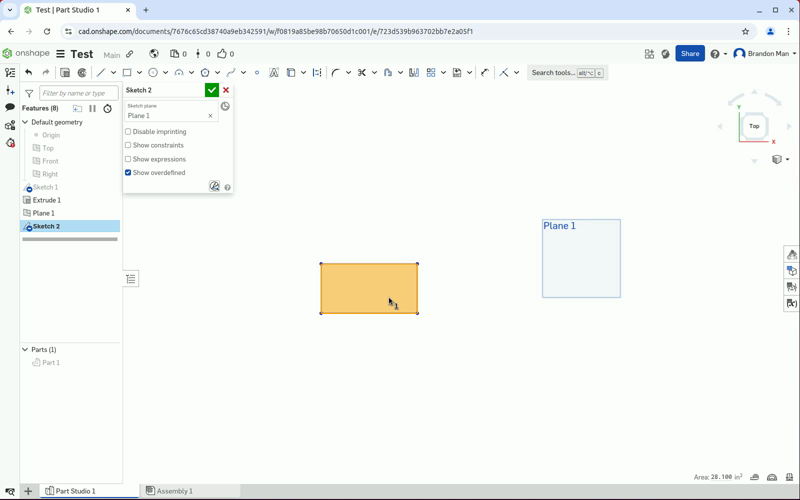
scroll(-6)
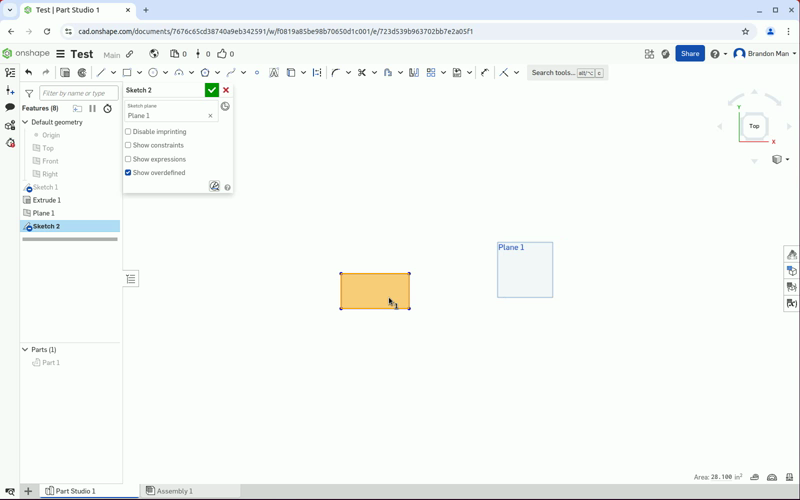
scroll(-6)
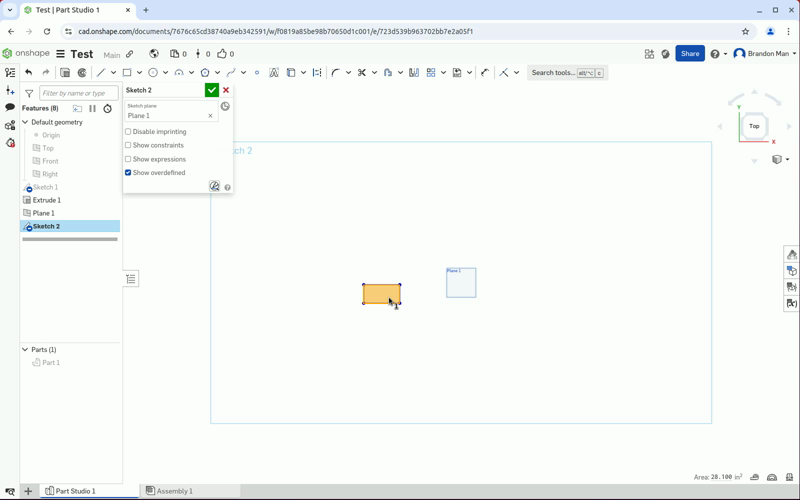
mouse_move(73, 352)
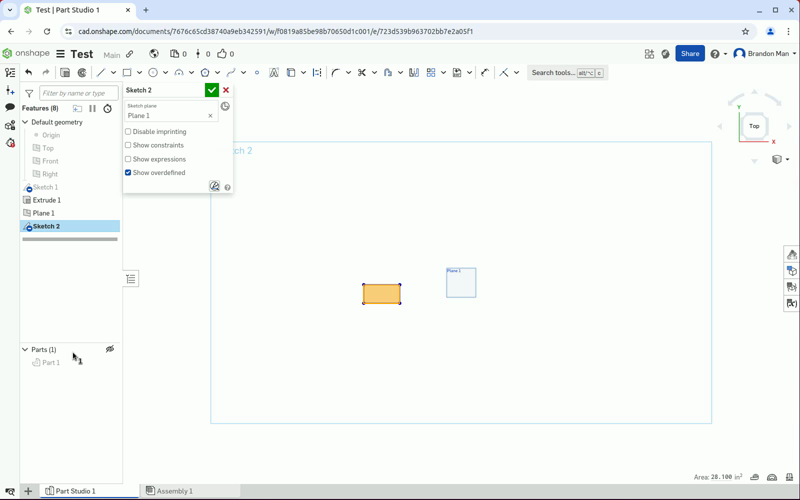
key(shift+y)
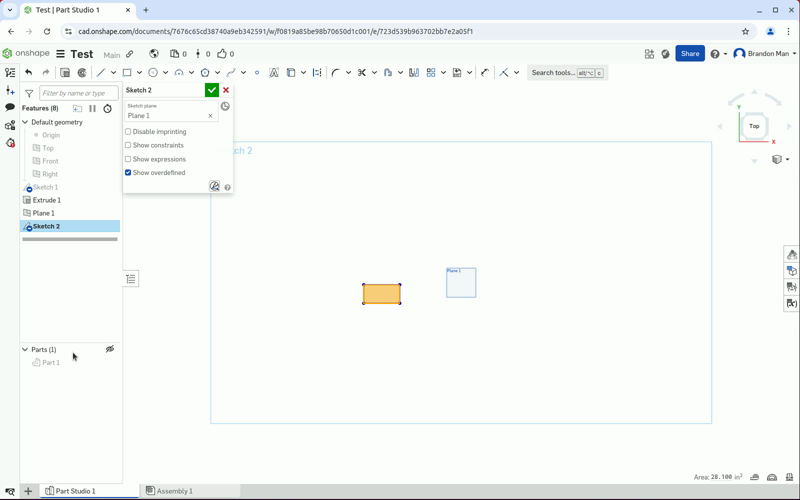
key(shift+e)
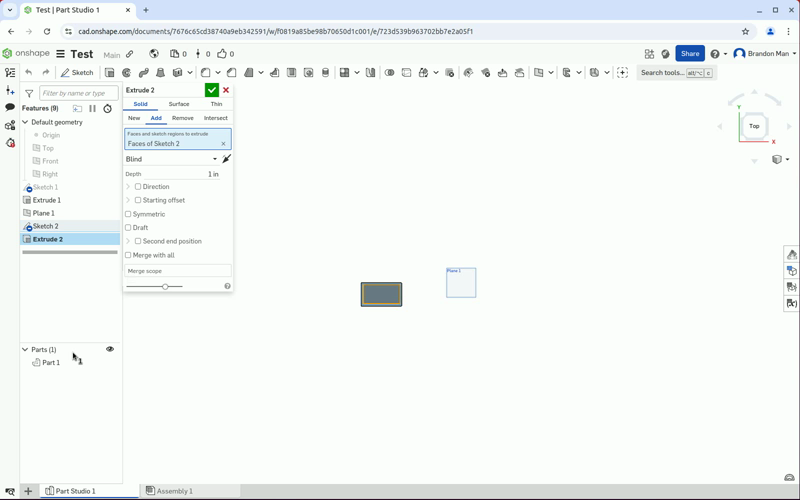
mouse_move(143, 106)
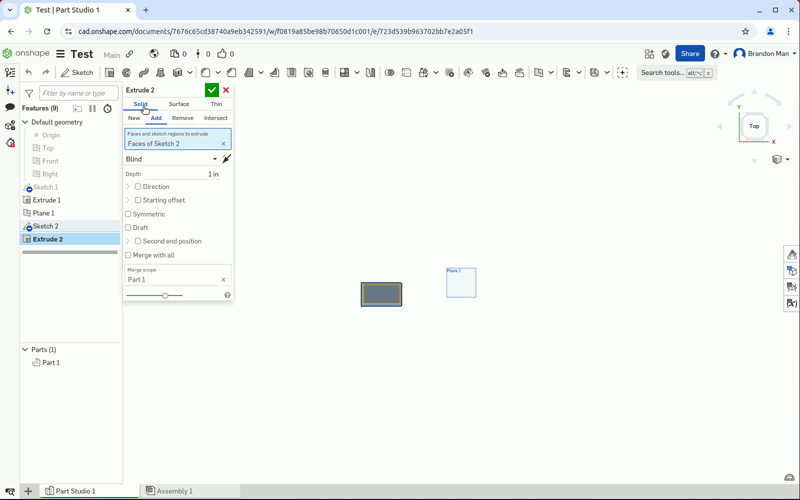
click(143, 106)
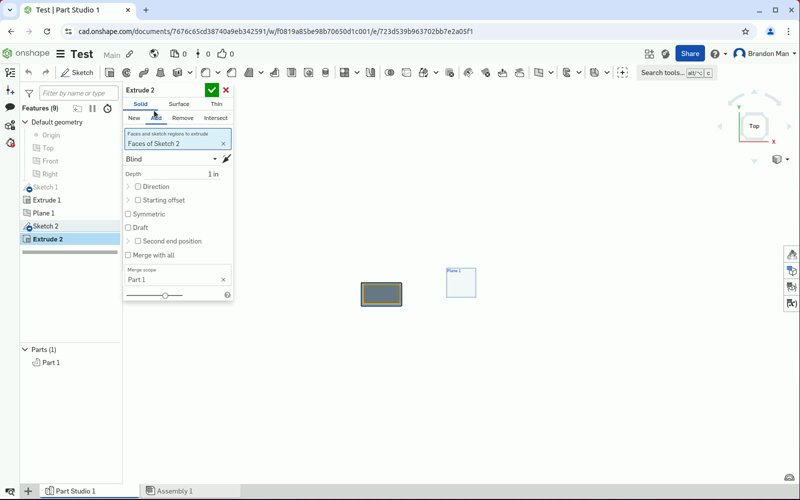
mouse_move(186, 120)
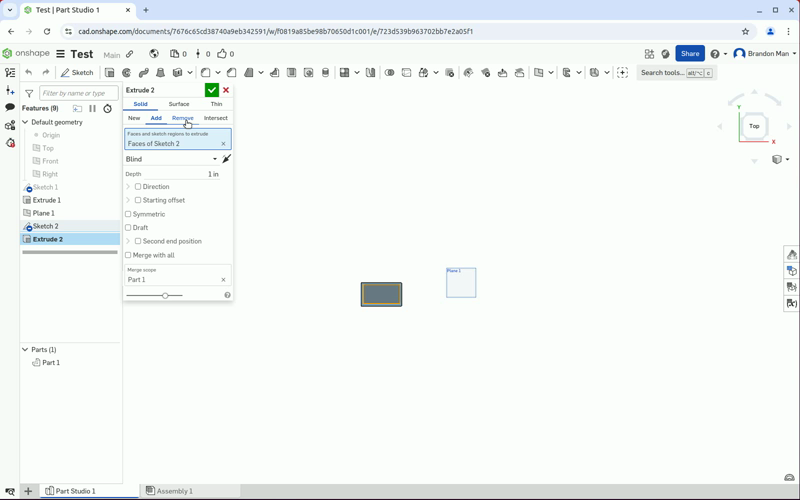
click(186, 120)
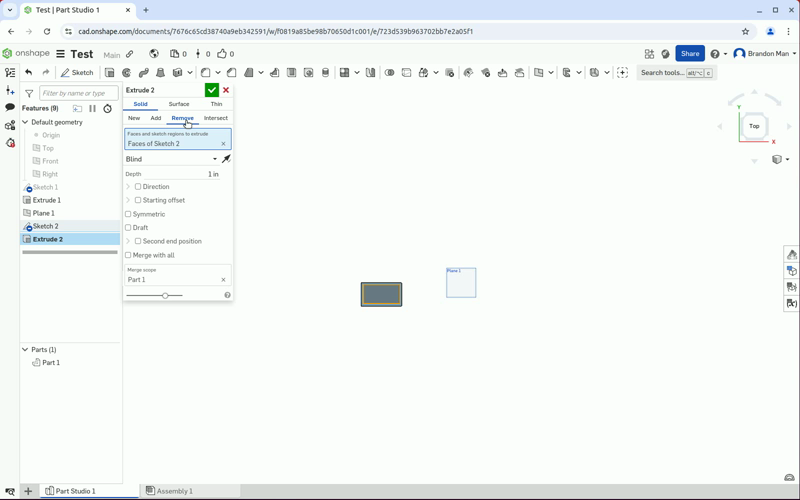
key(tab, 4)
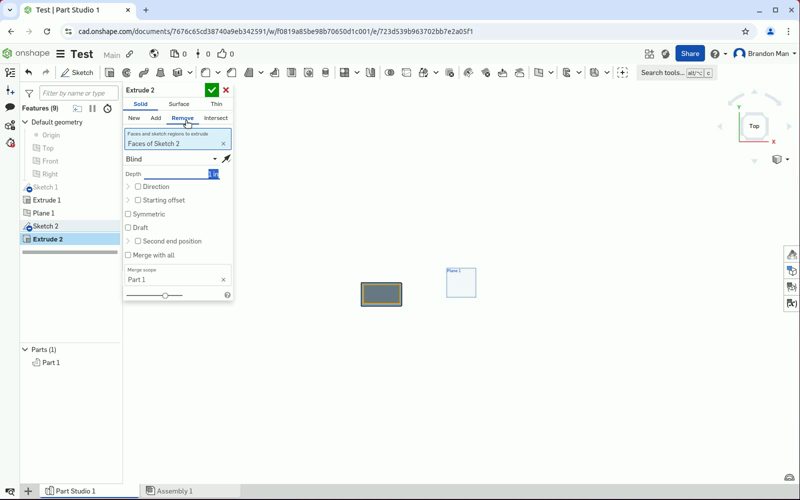
text(3.611)
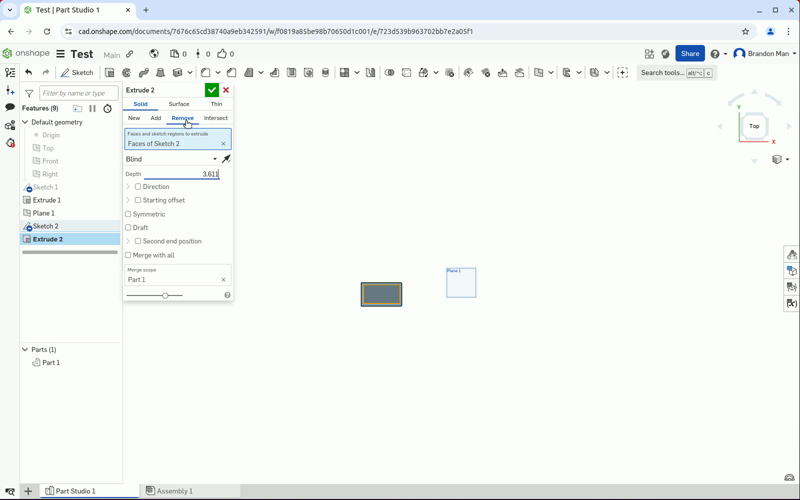
key(tab, 6)
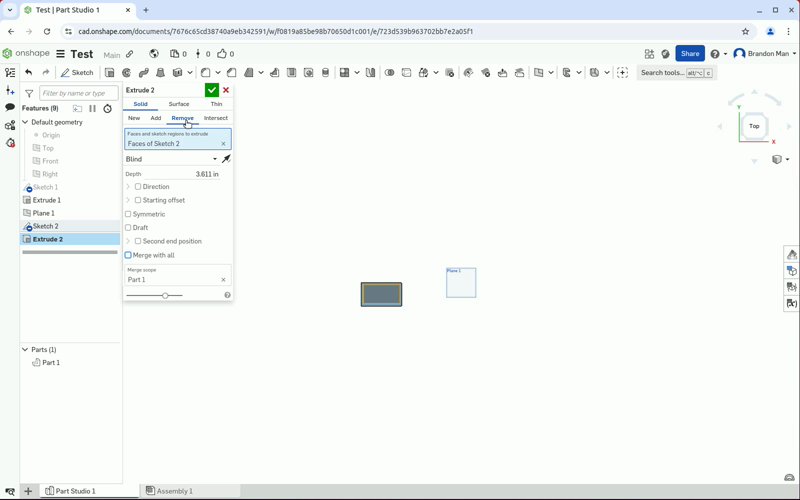
key(space)
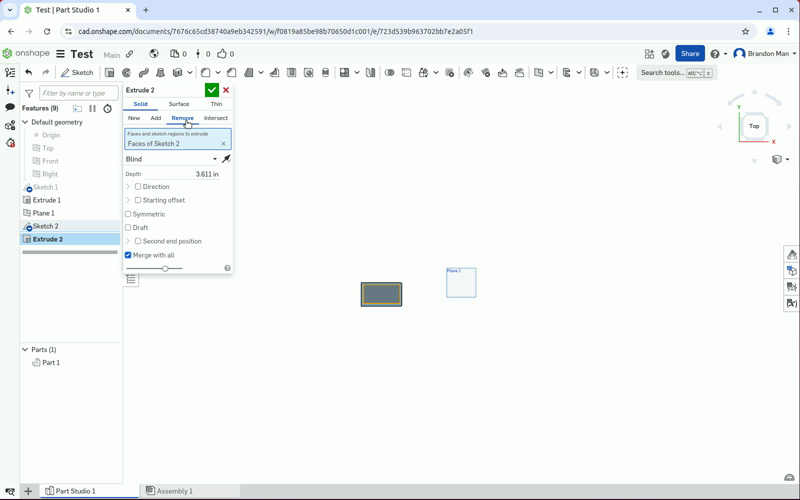
key(enter)
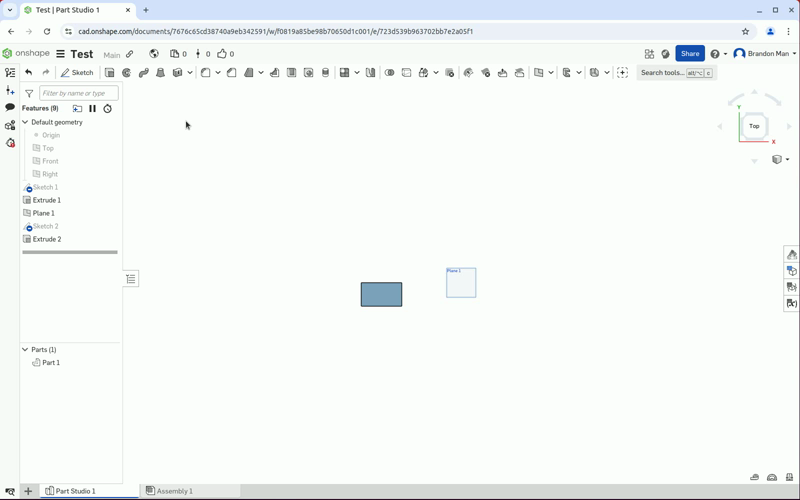
key(shift+h)
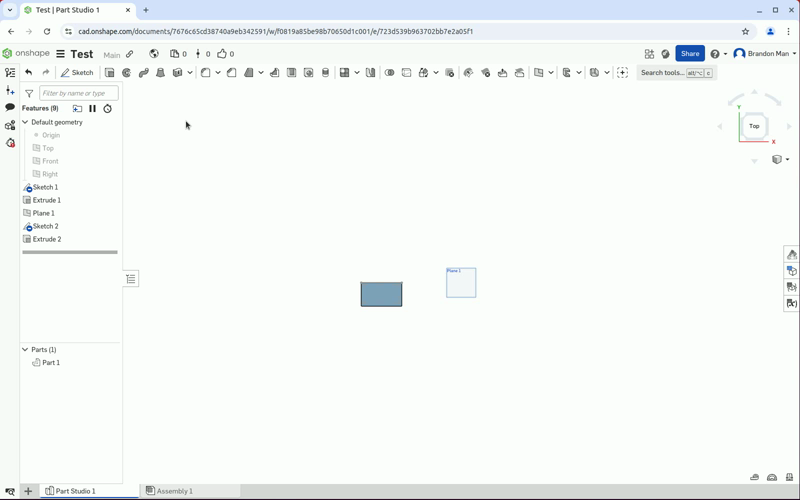
key(shift+h)
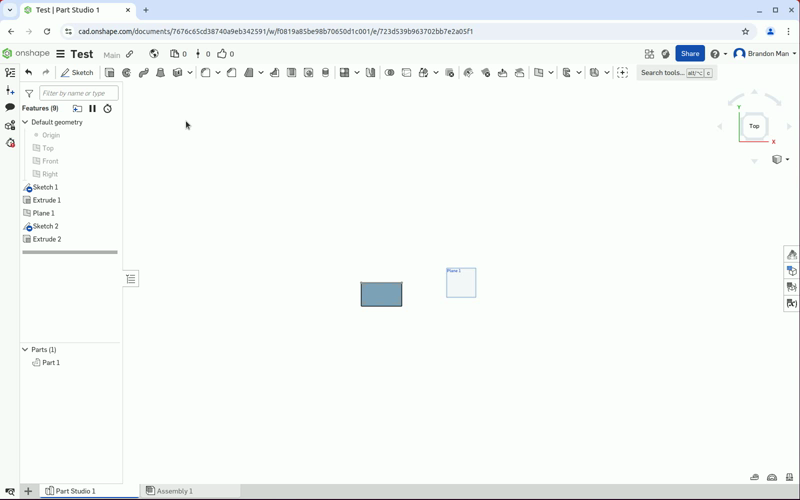
key(shift+7)
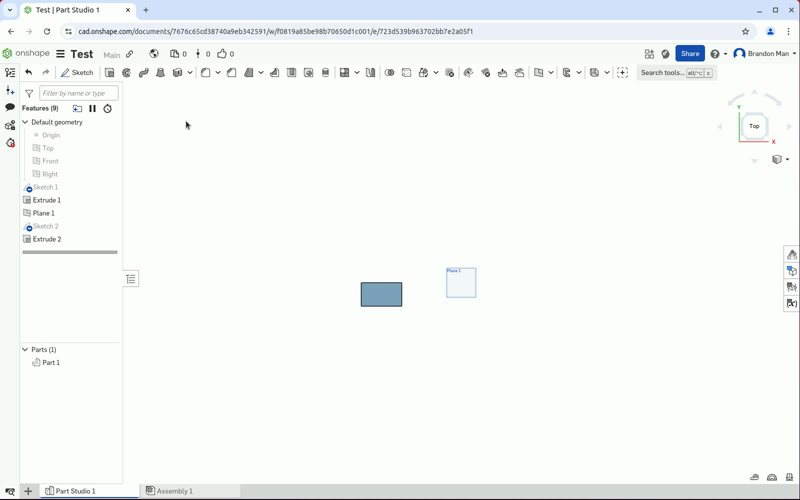
key(up, 3)
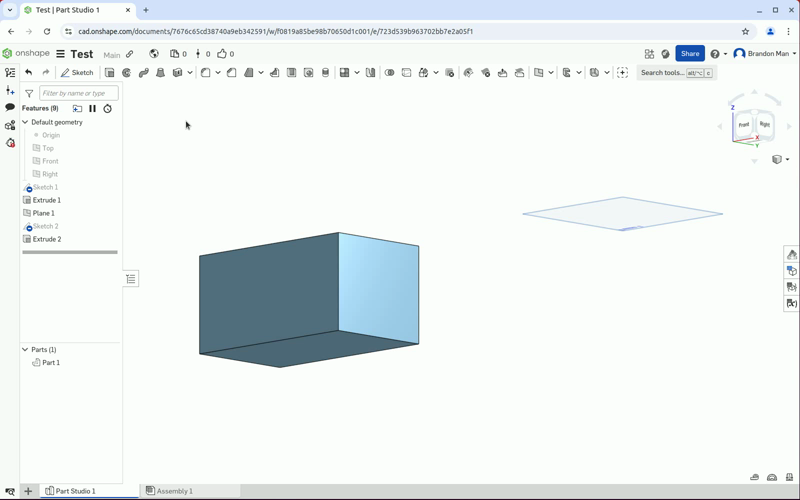
key(left, 3)
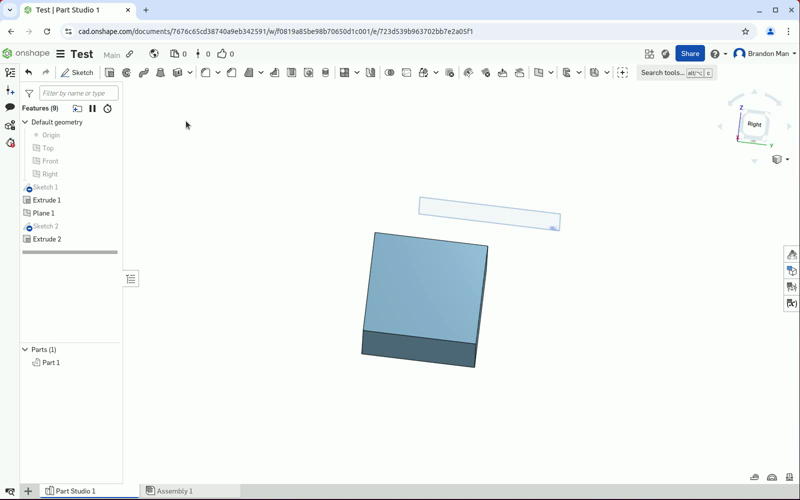
key(right, 3)
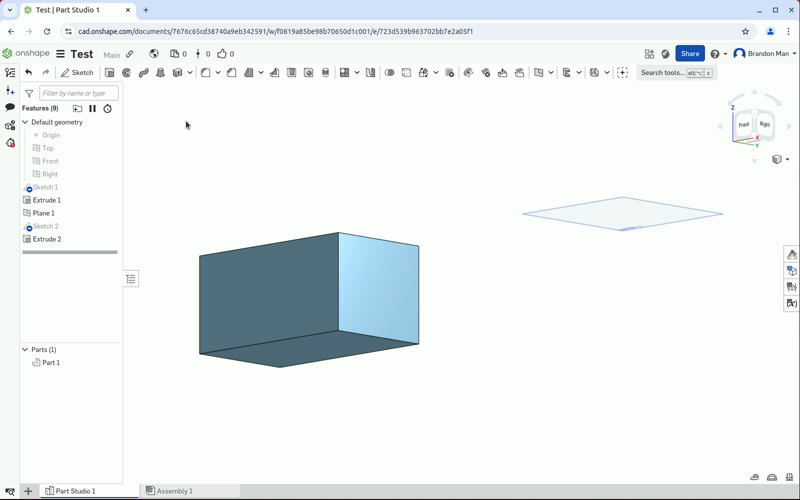
key(down, 3)
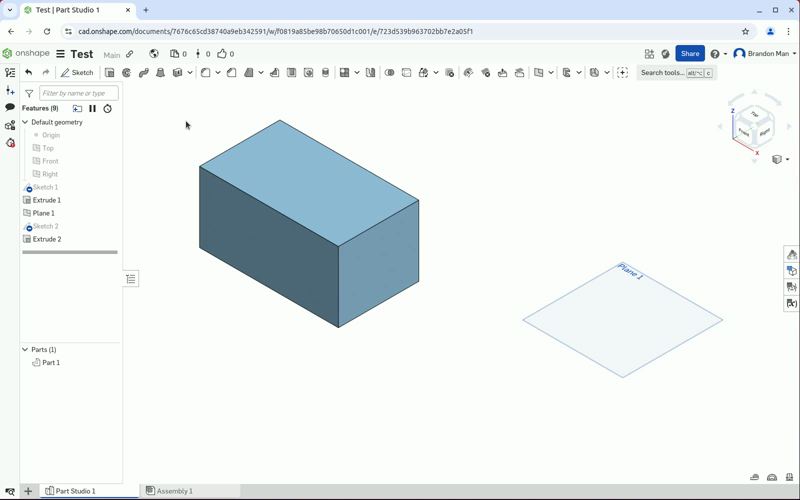
mouse_move(73, 189)
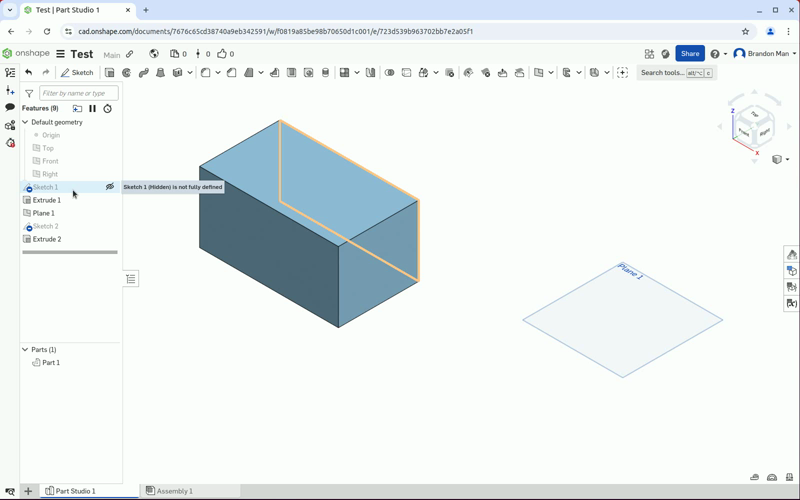
click(73, 189)